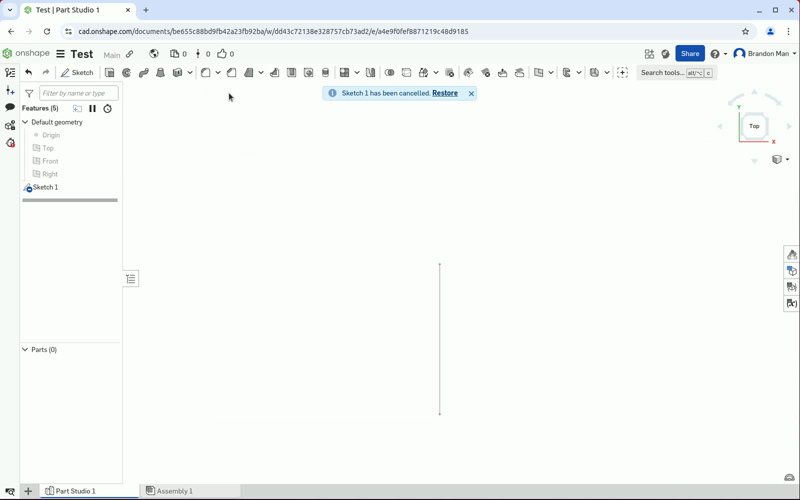
key(shift+h)
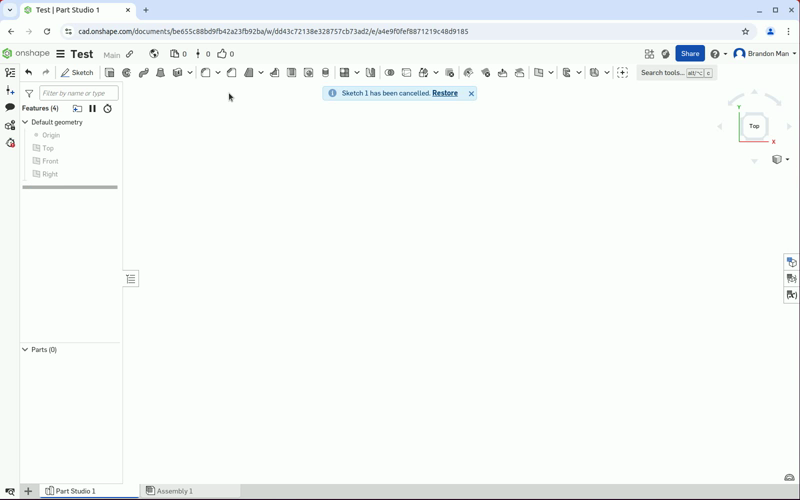
mouse_move(73, 352)
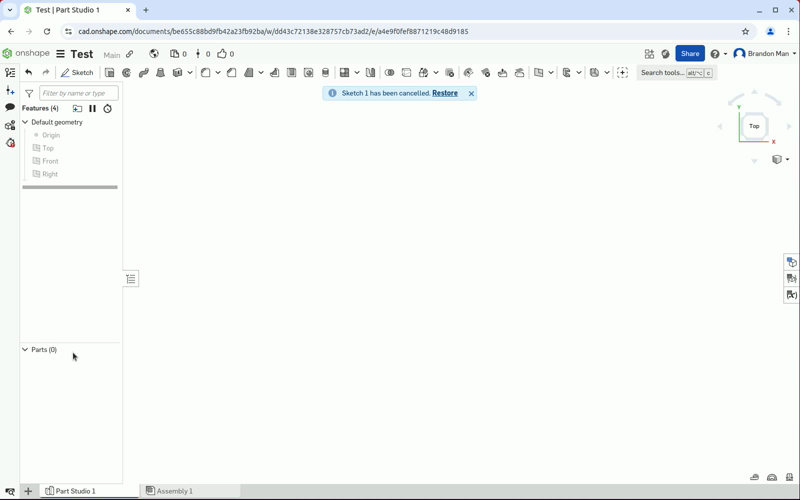
key(y)
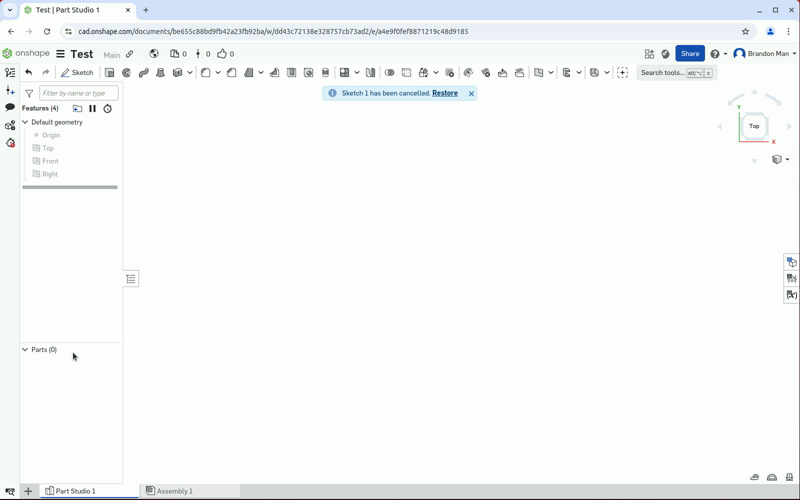
key(shift+p)
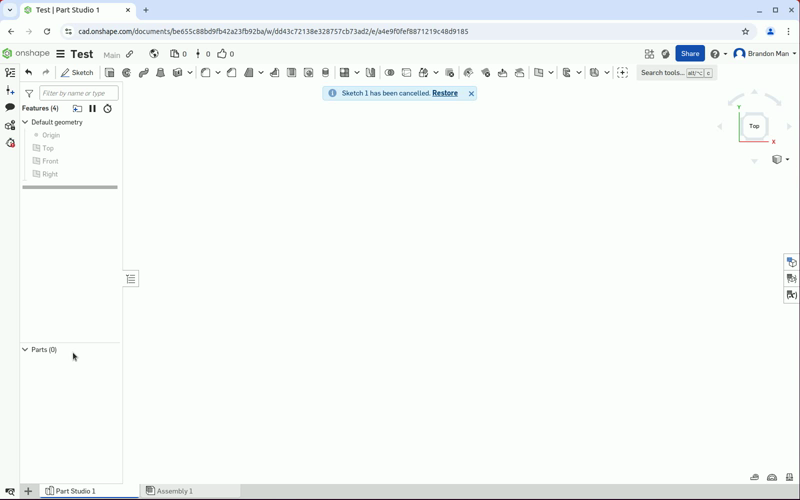
key(space)
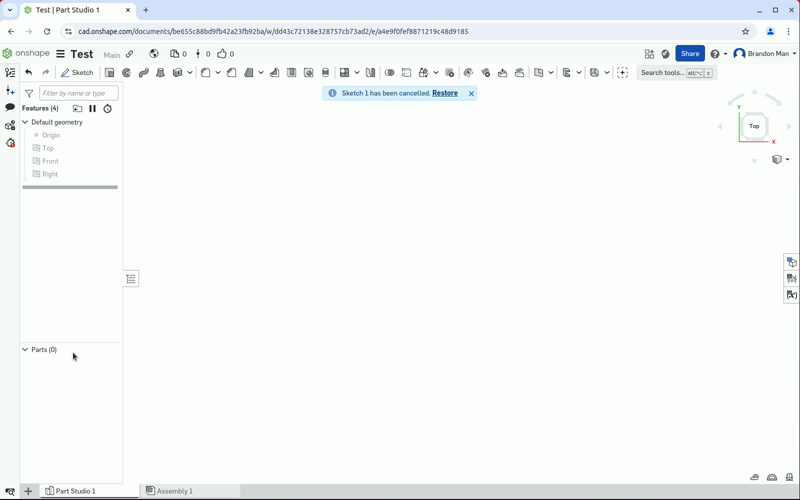
key_down(shift)
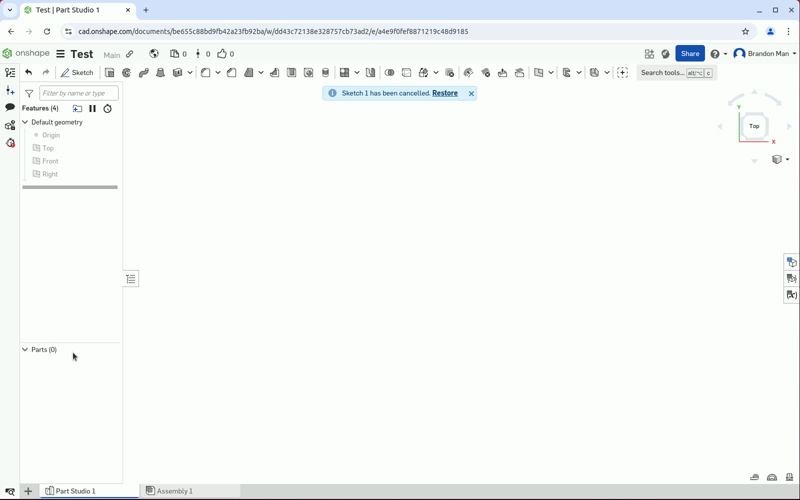
key(up)
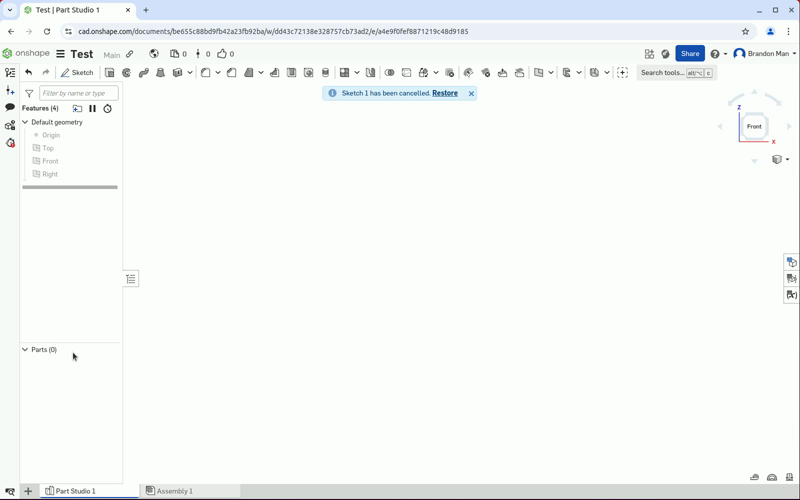
key_up(shift)
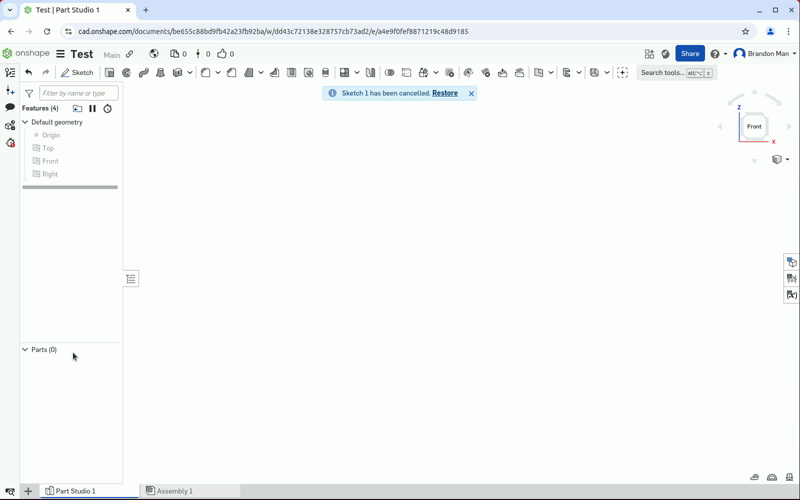
mouse_move(73, 352)
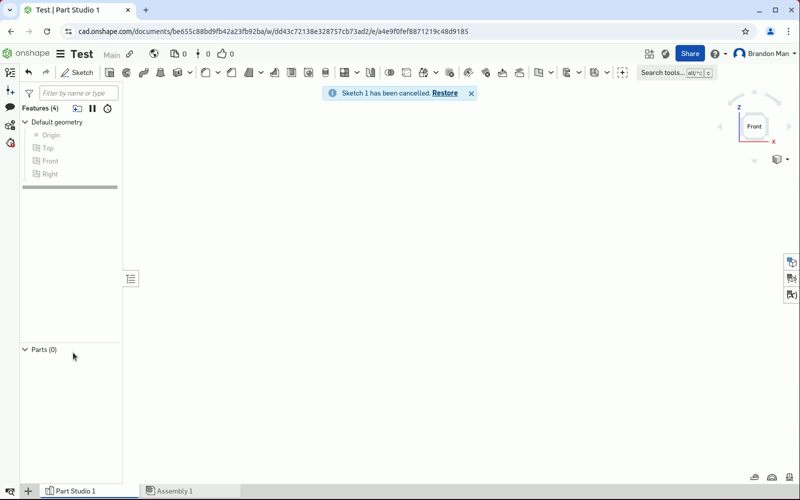
key(shift+y)
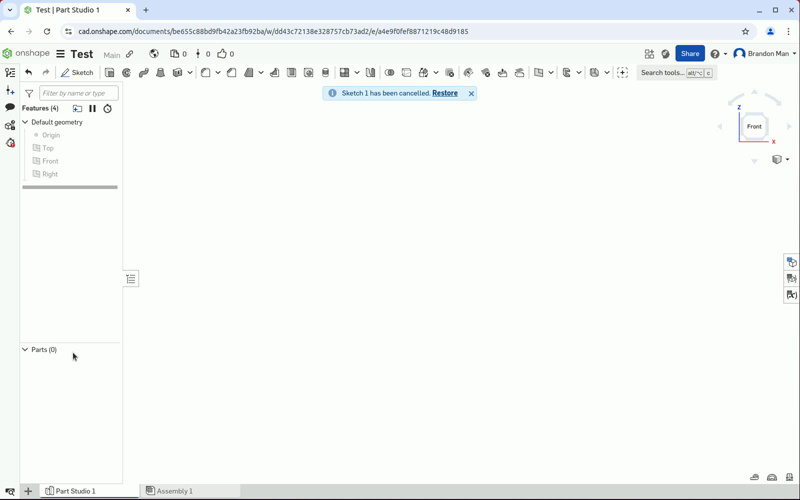
key(shift+s)
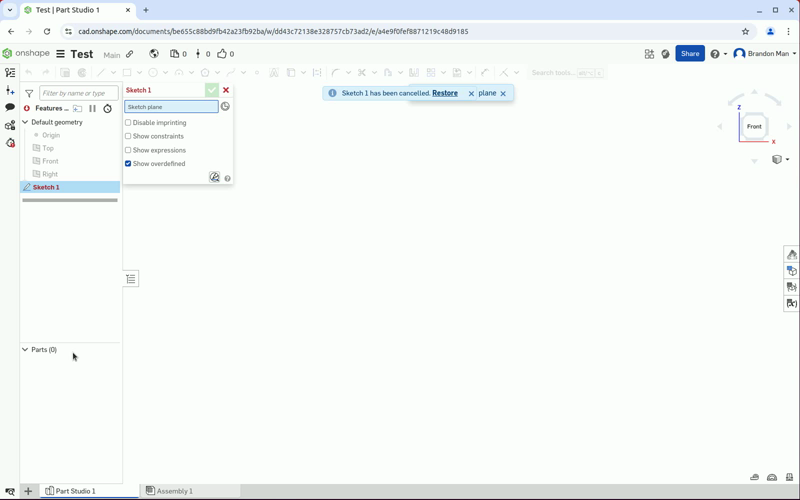
mouse_move(73, 163)
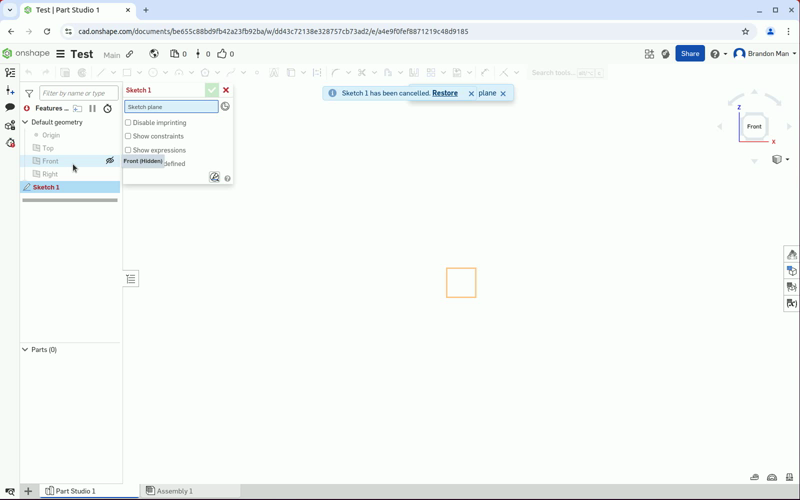
click(73, 163)
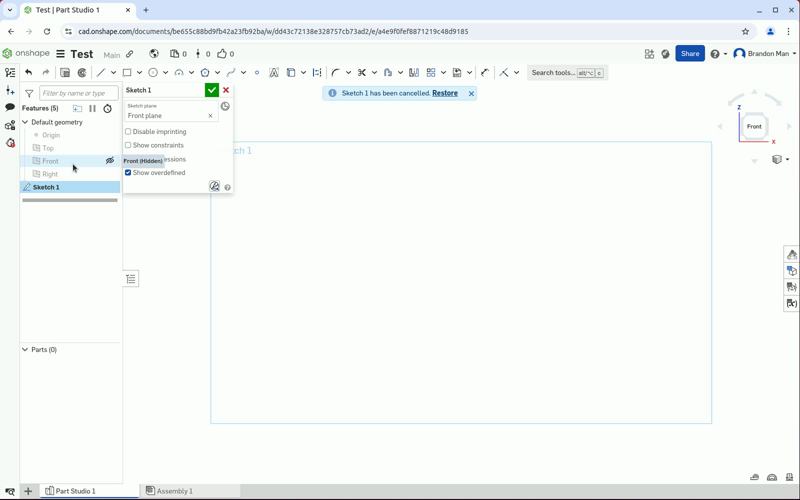
mouse_move(73, 352)
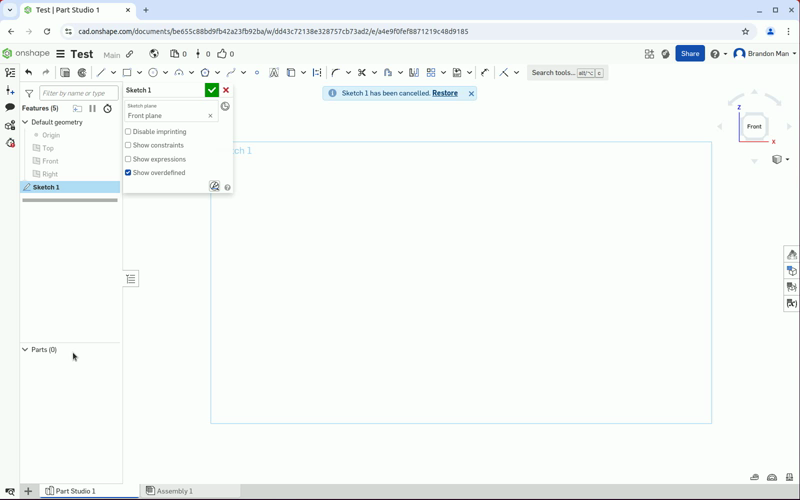
key(y)
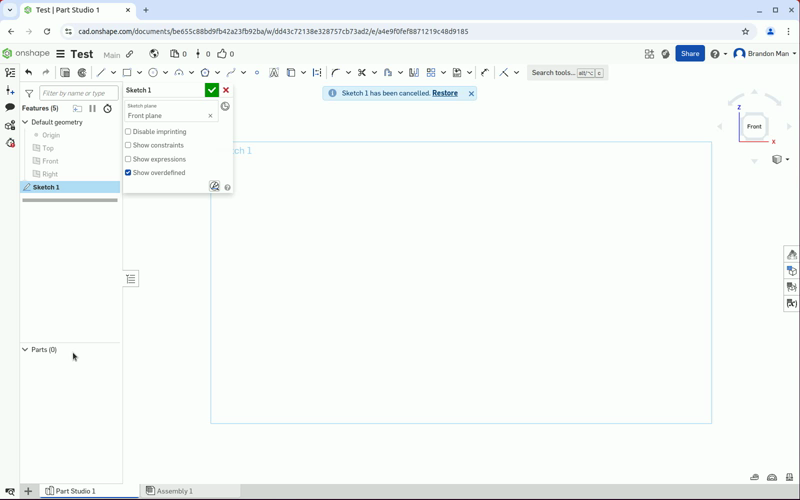
key(c)
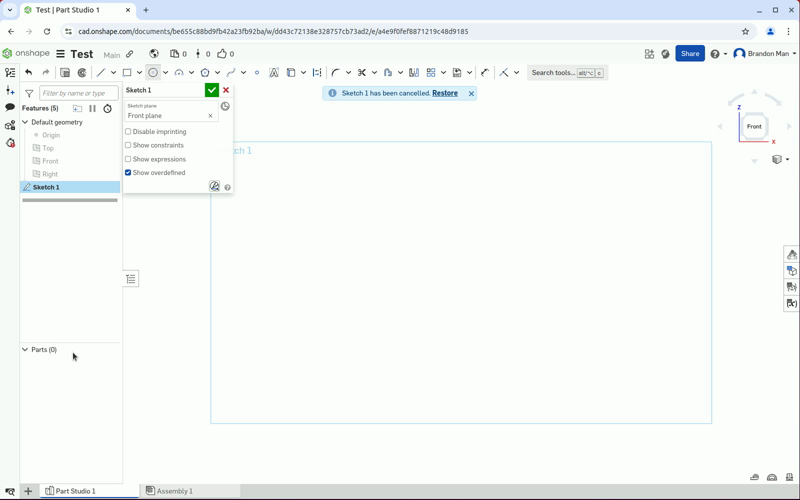
key_down(shift)
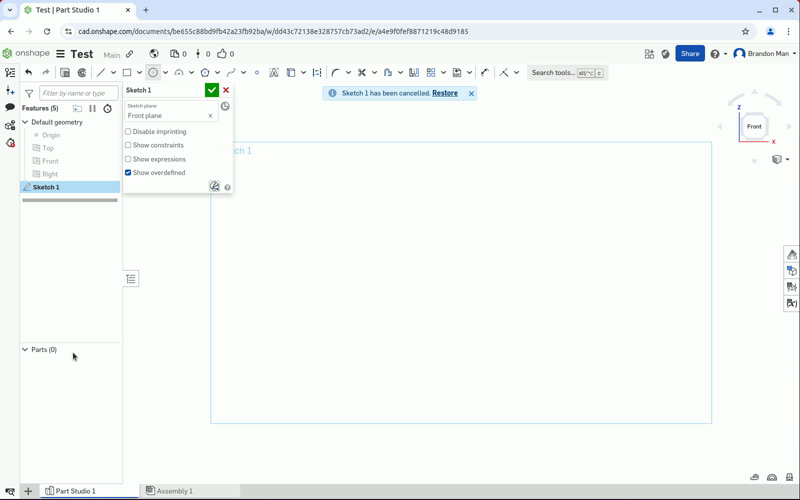
mouse_move(461, 282)
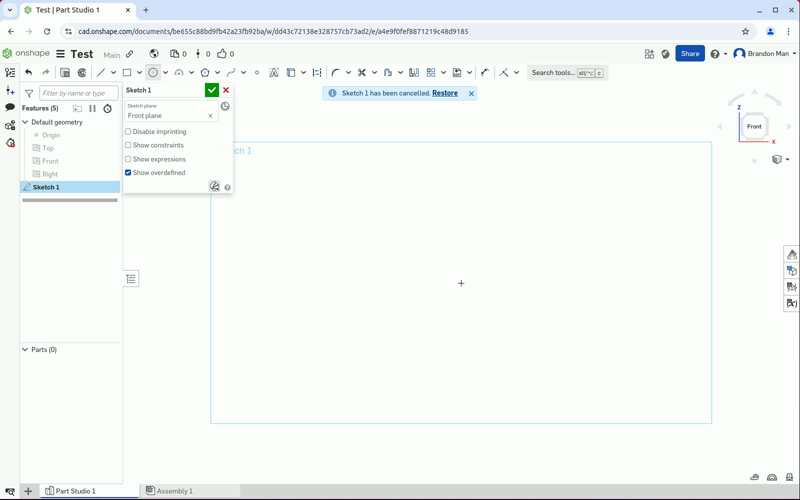
click(461, 282)
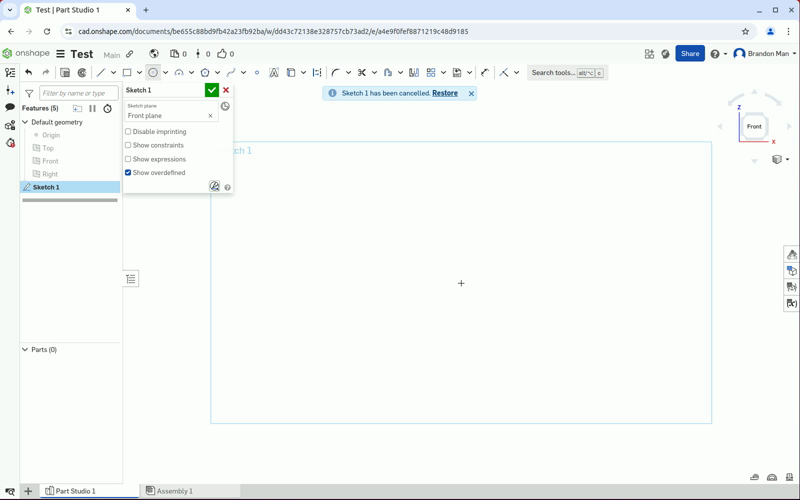
key_up(shift)
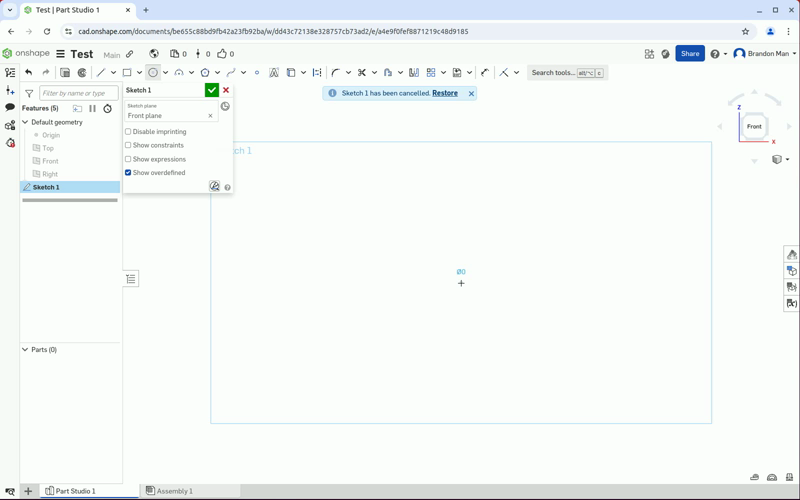
mouse_move(572, 282)
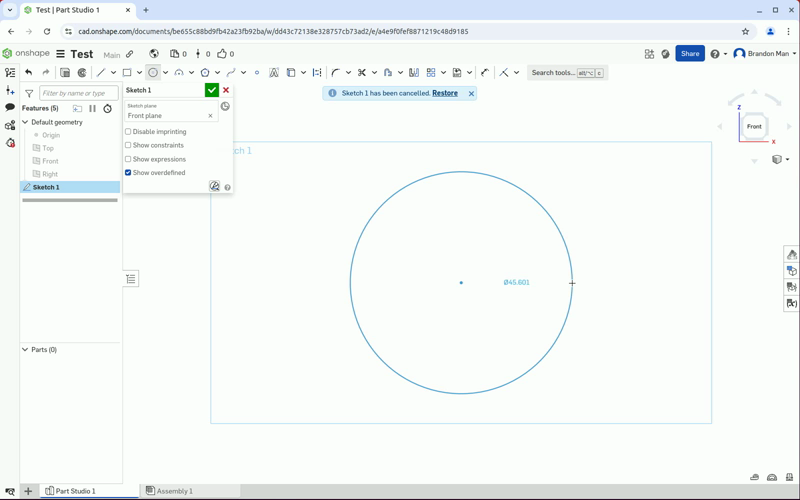
click(572, 282)
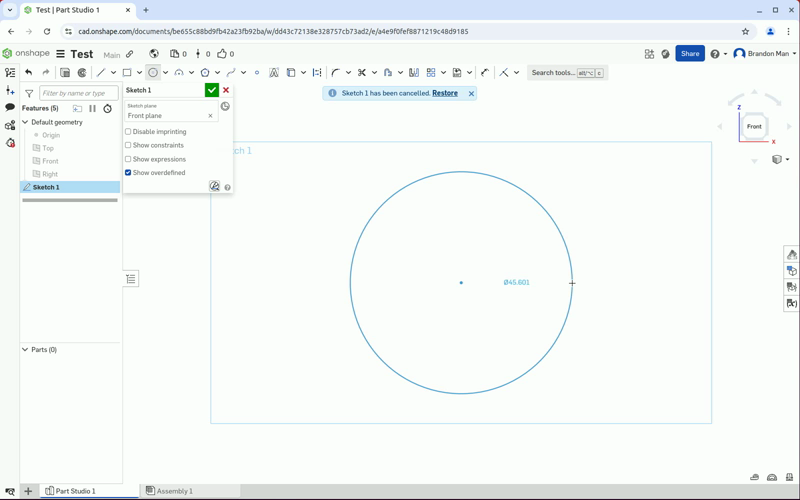
key(esc)
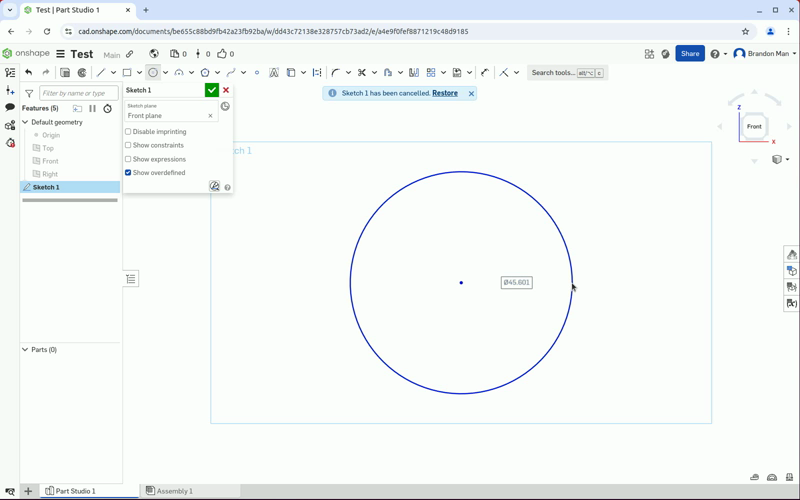
key(c)
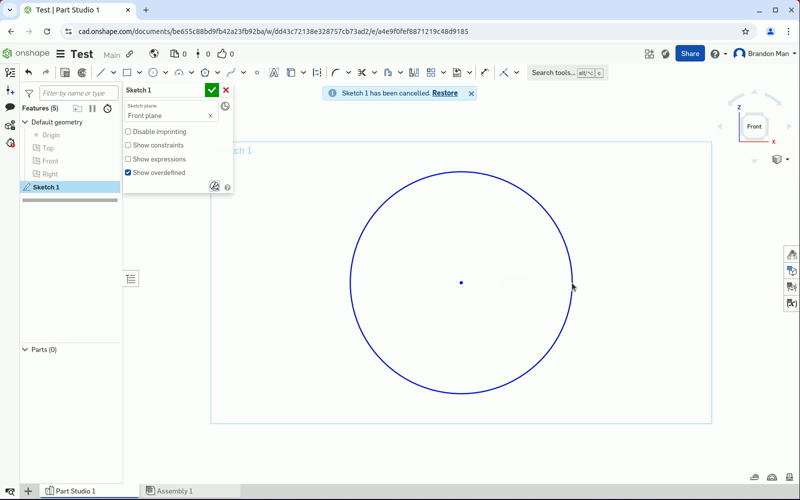
key_down(shift)
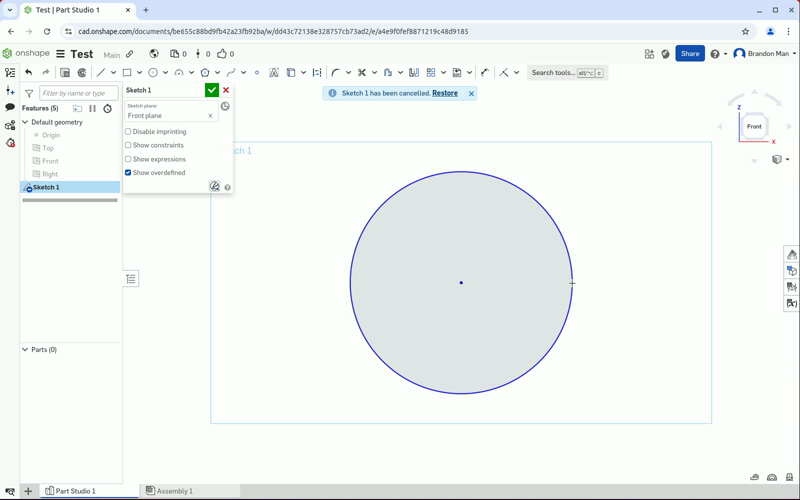
mouse_move(461, 282)
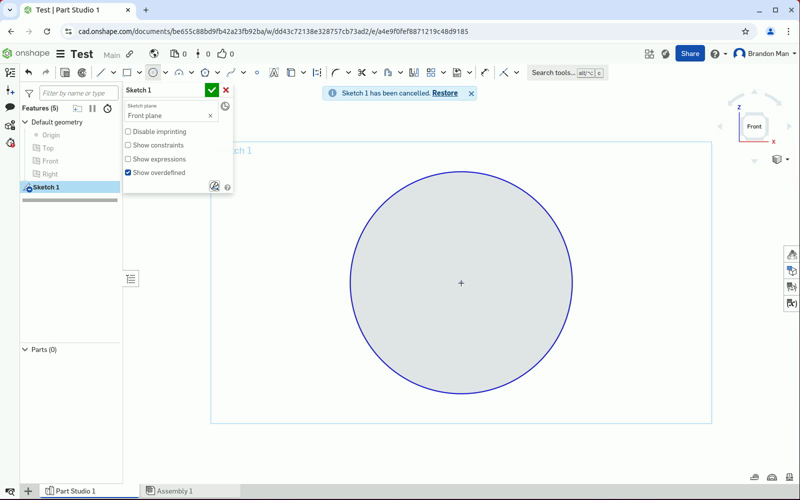
click(461, 282)
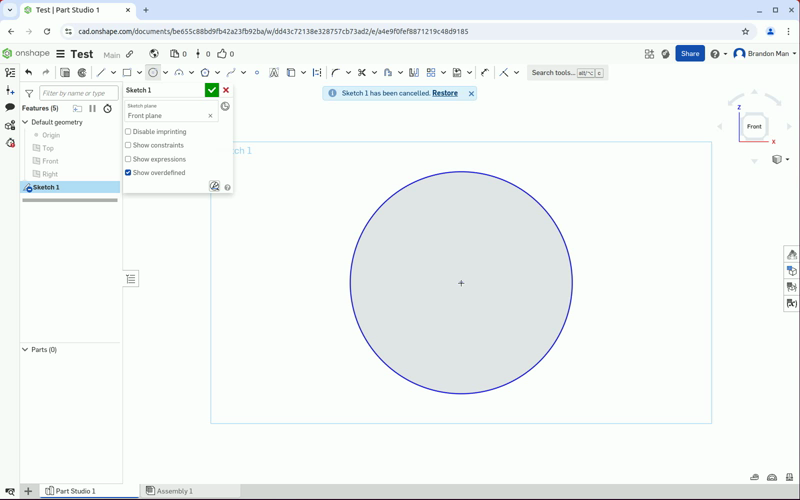
key_up(shift)
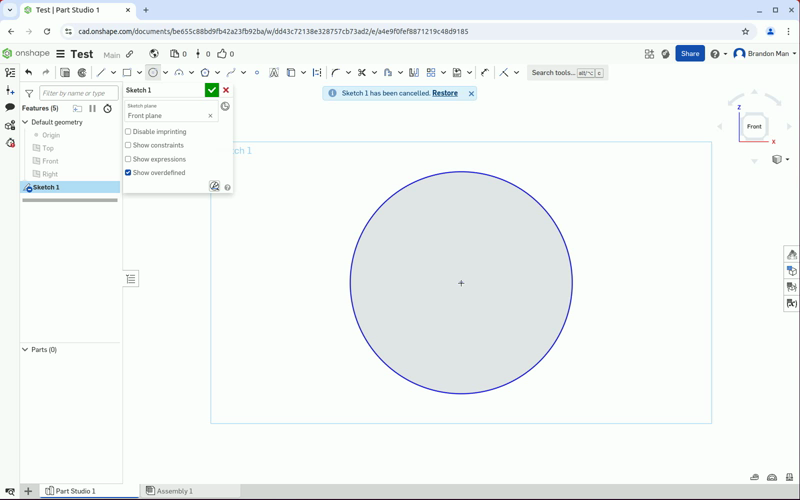
mouse_move(473, 282)
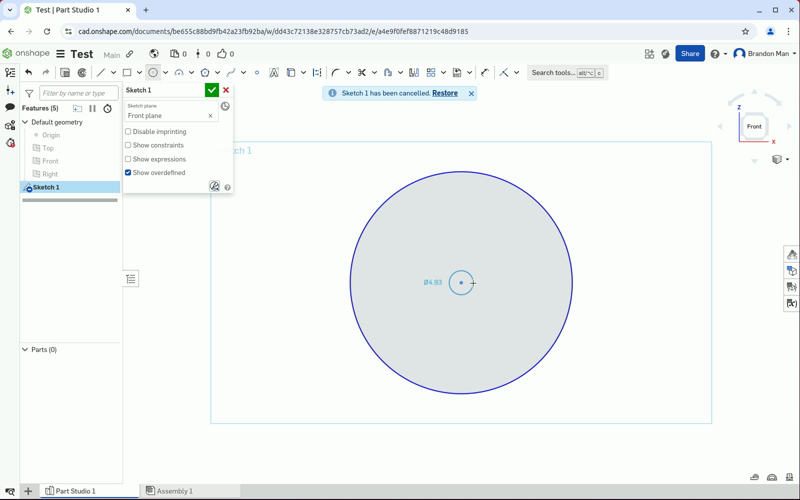
click(473, 282)
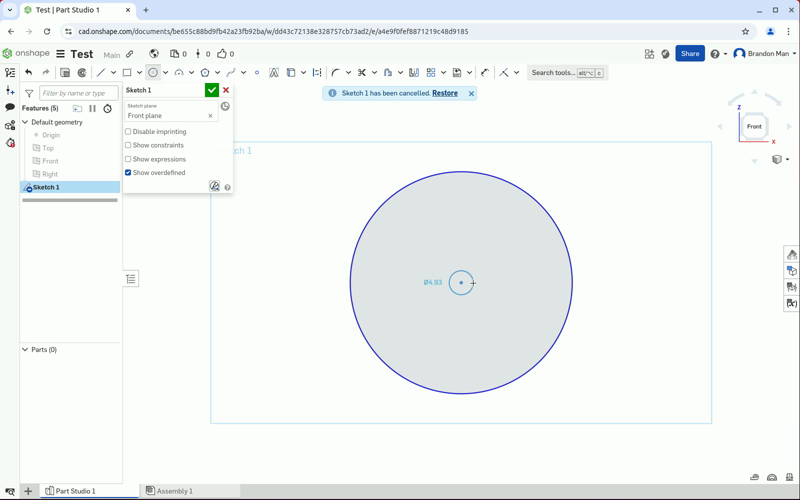
key(esc)
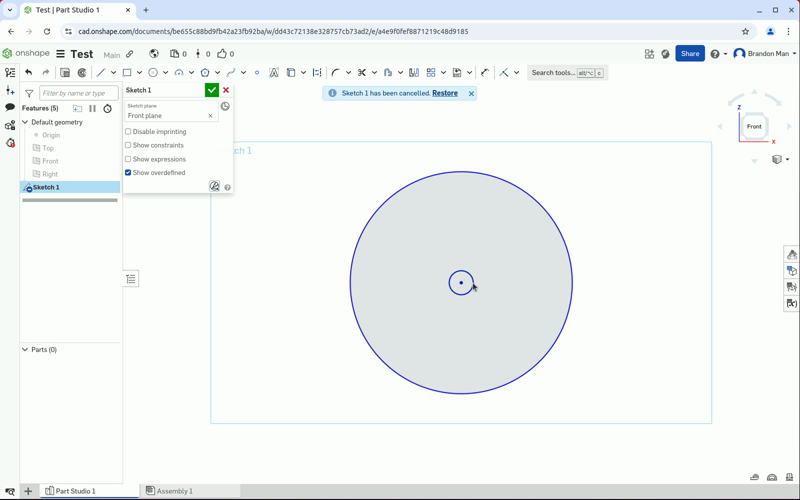
mouse_move(503, 304)
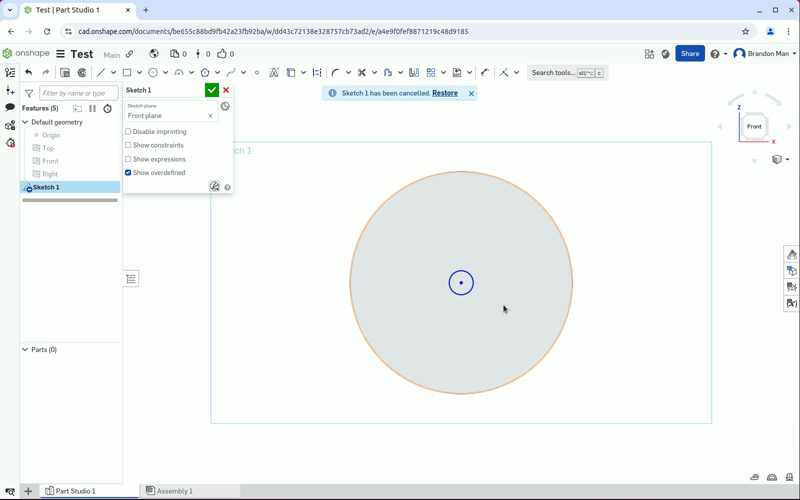
click(503, 304)
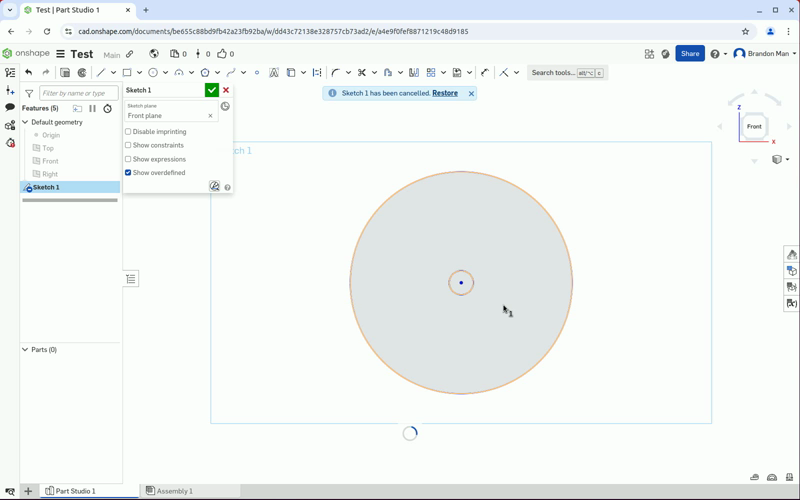
mouse_move(73, 352)
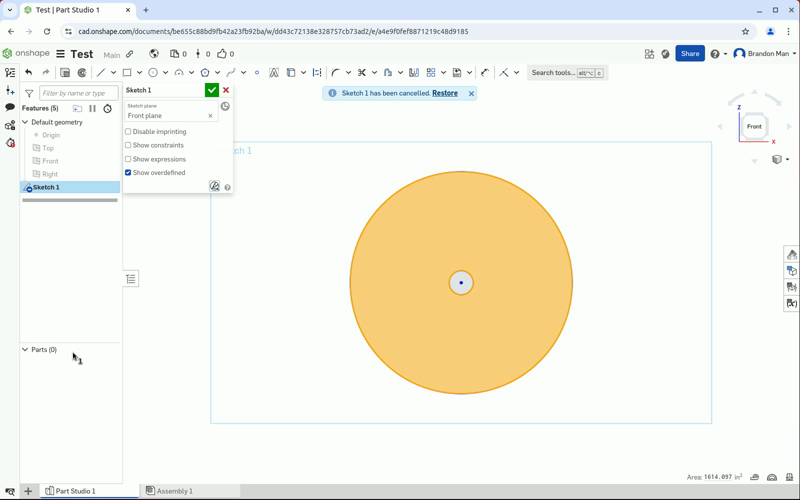
key(shift+y)
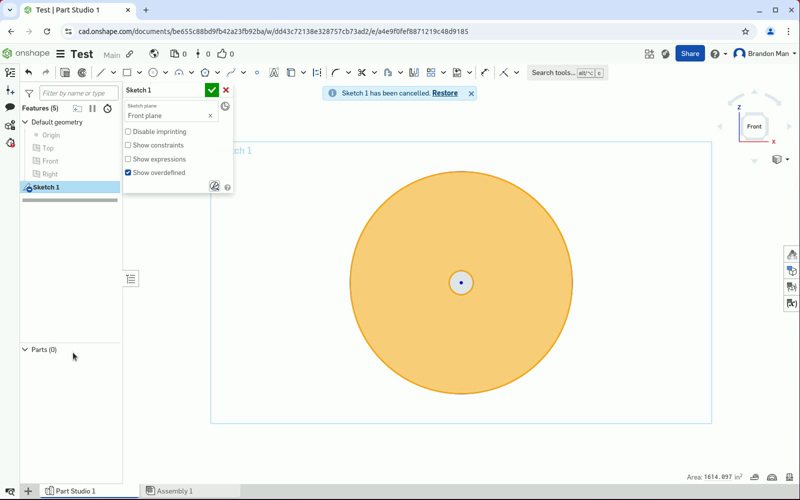
key(shift+e)
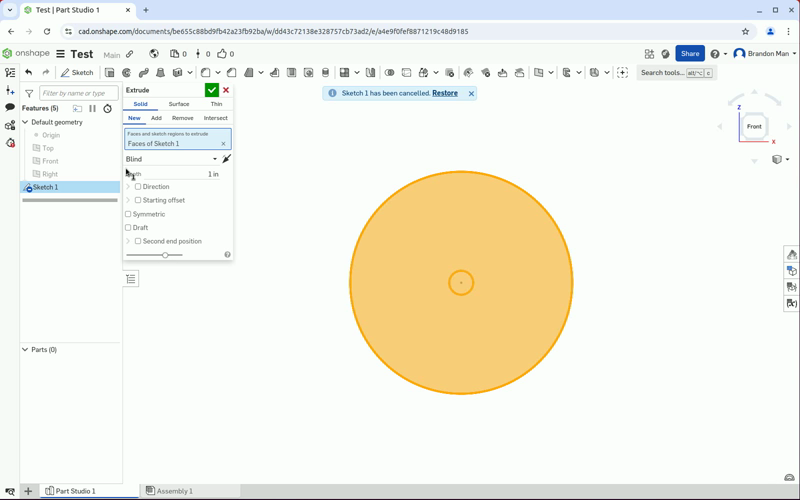
mouse_move(143, 106)
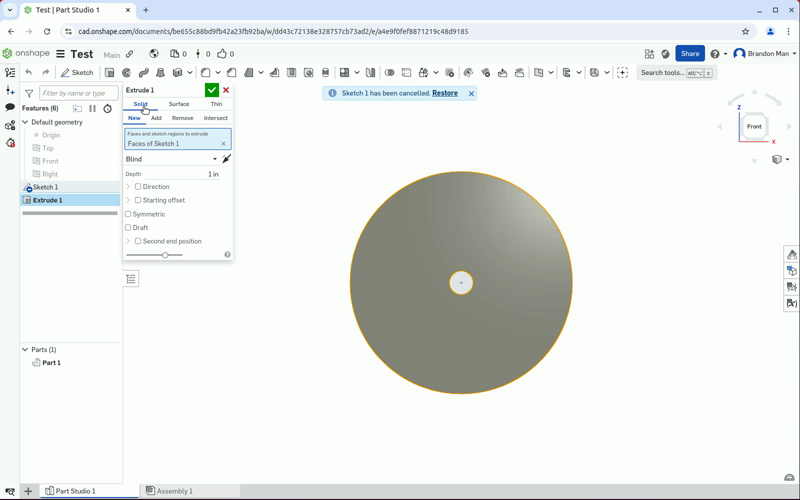
click(143, 106)
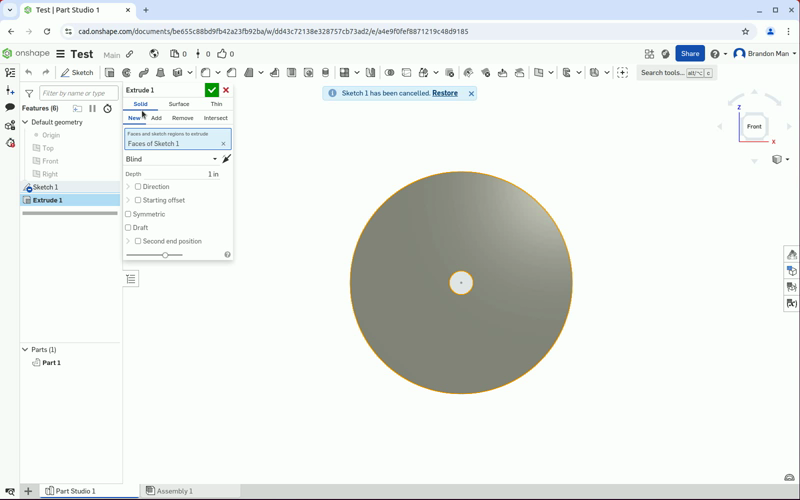
mouse_move(137, 120)
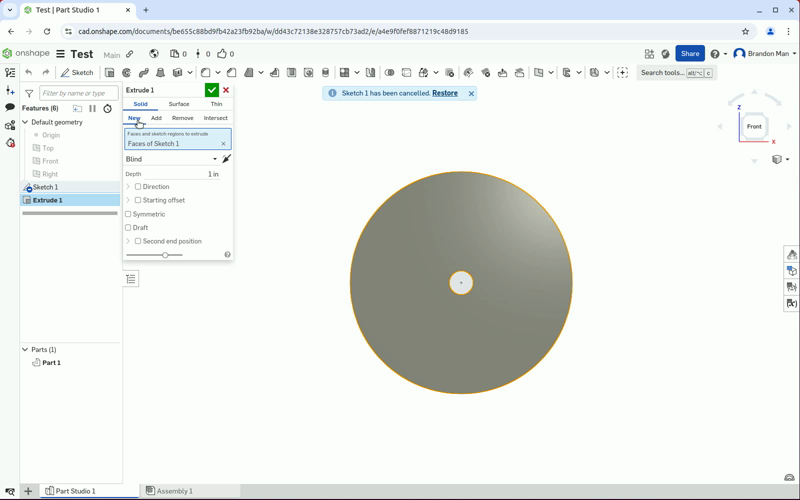
click(137, 120)
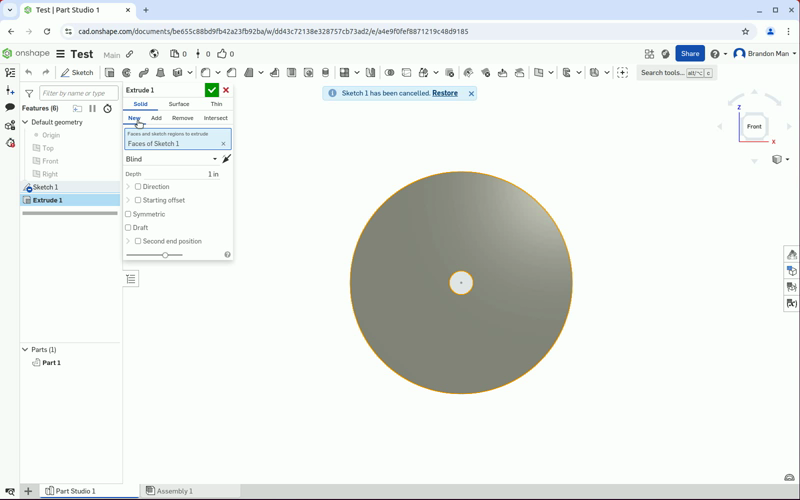
key(tab, 4)
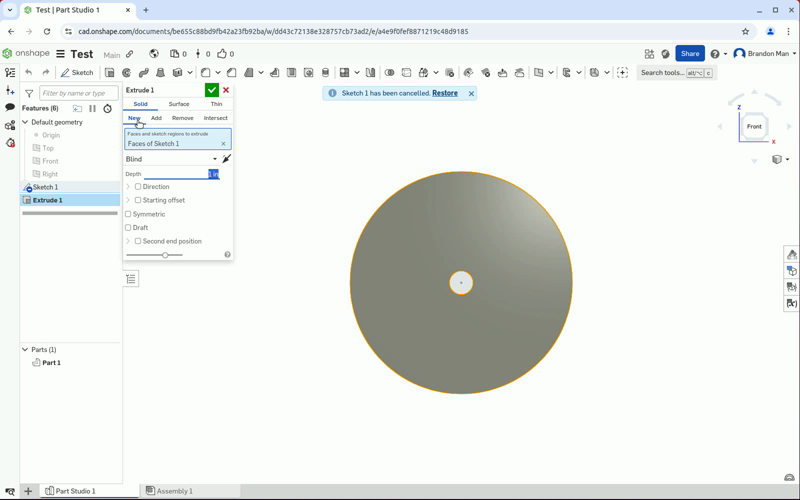
text(5.777)
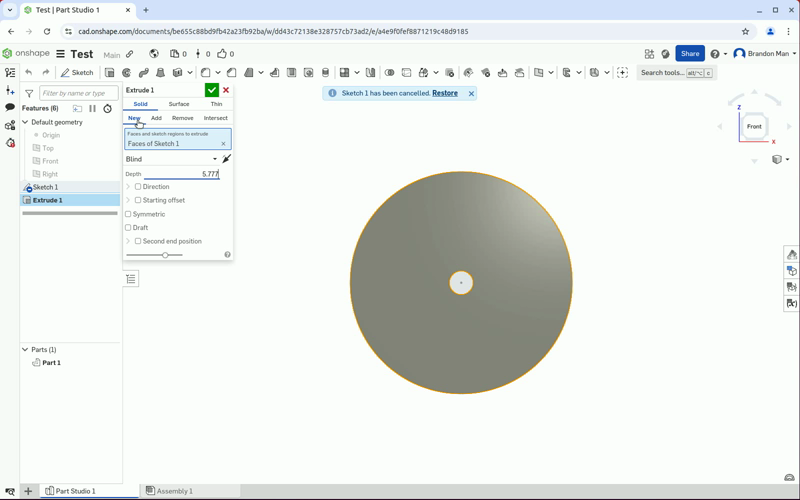
key(enter)
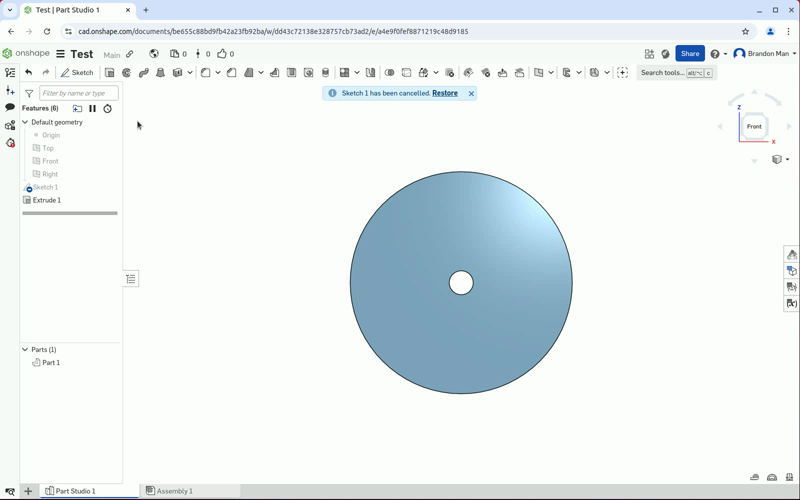
key(shift+h)
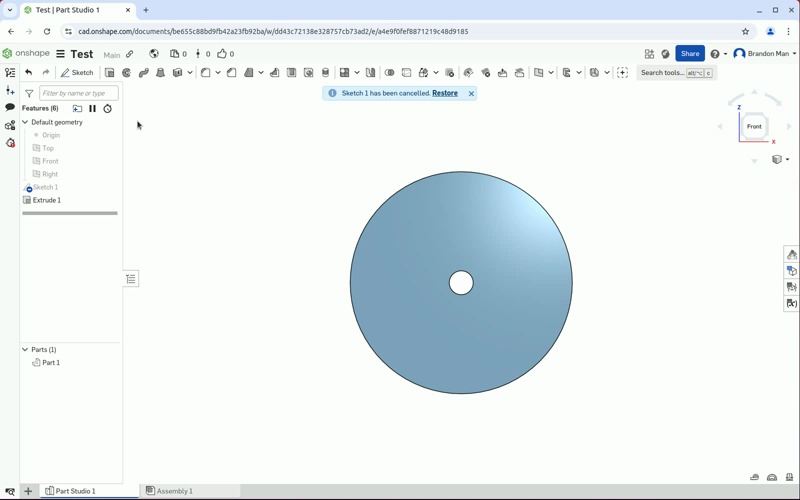
key(shift+h)
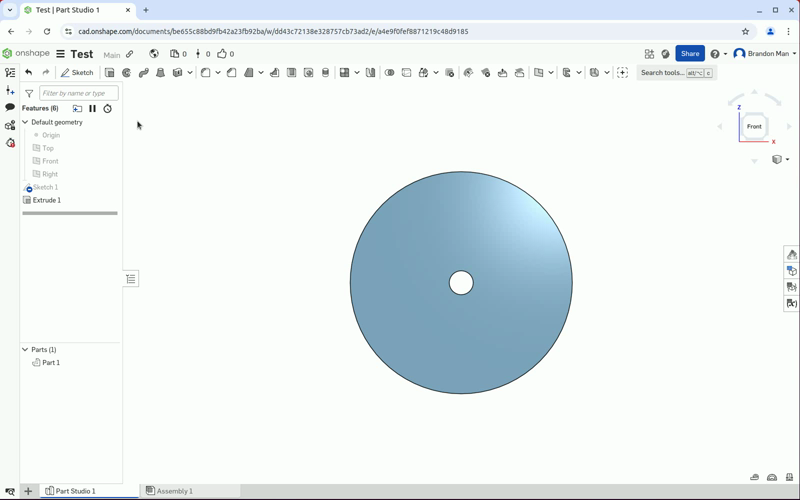
mouse_move(73, 189)
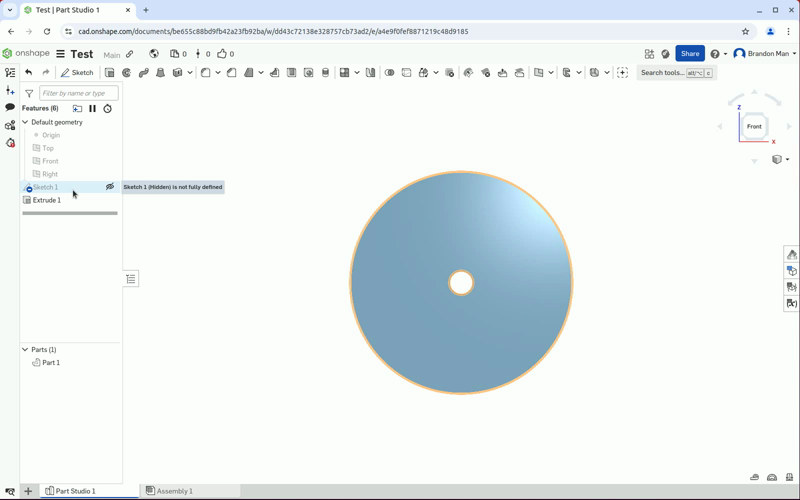
click(73, 189)
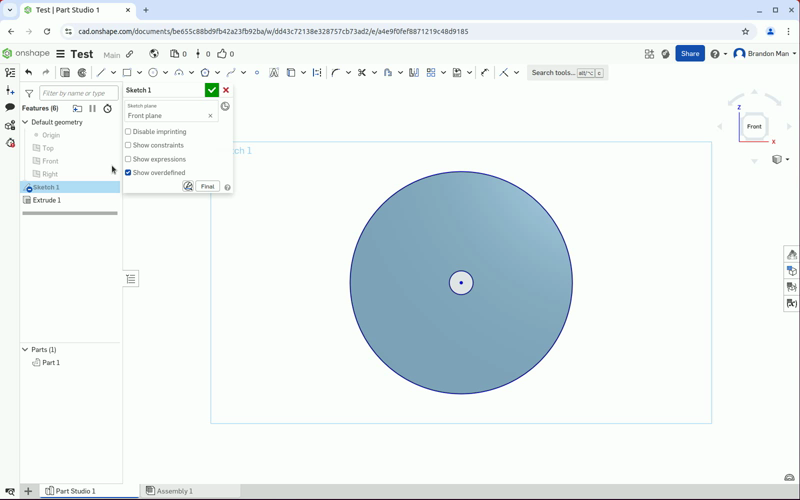
mouse_move(229, 92)
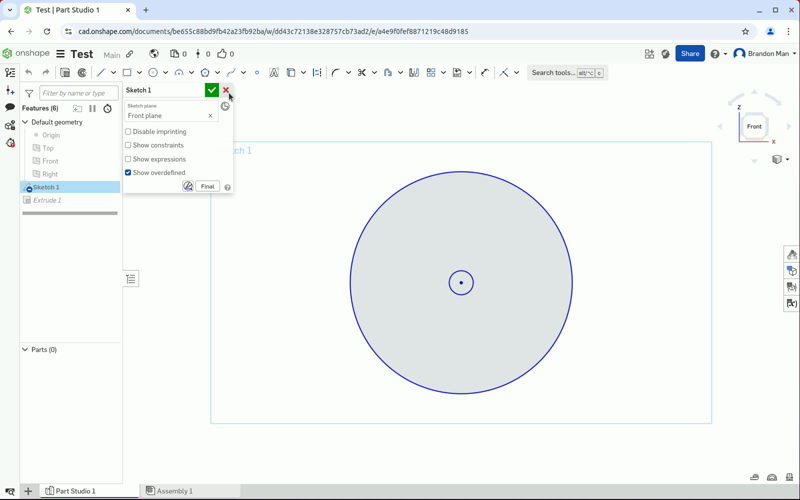
click(229, 92)
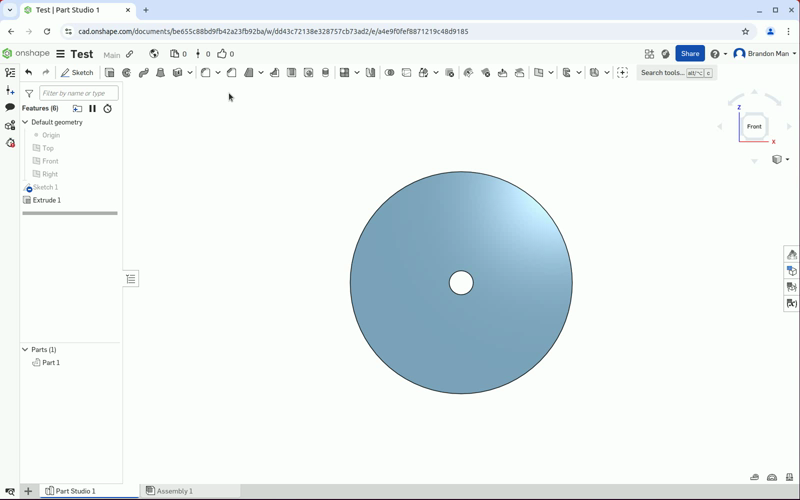
mouse_move(541, 75)
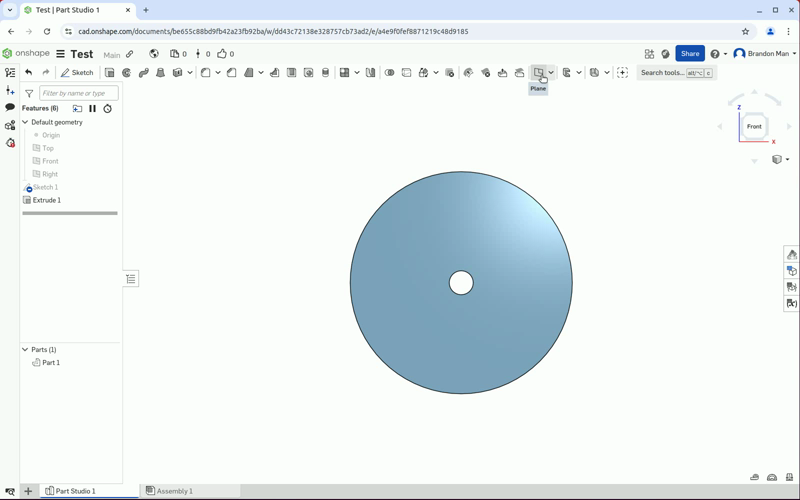
click(541, 75)
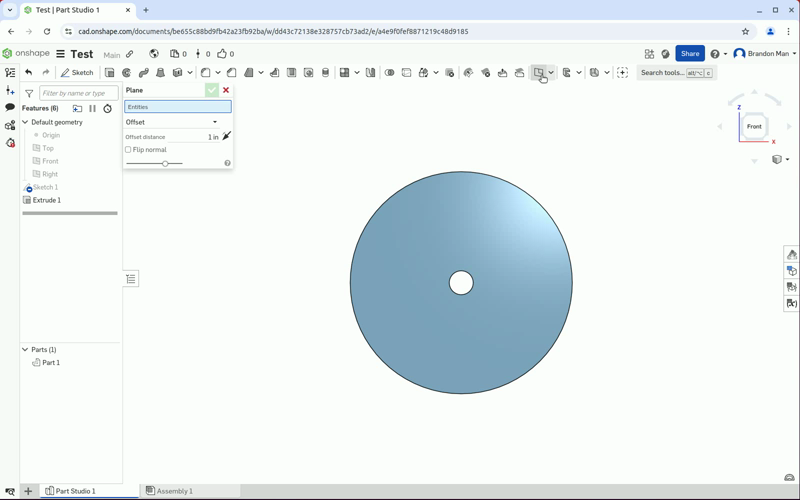
mouse_move(73, 163)
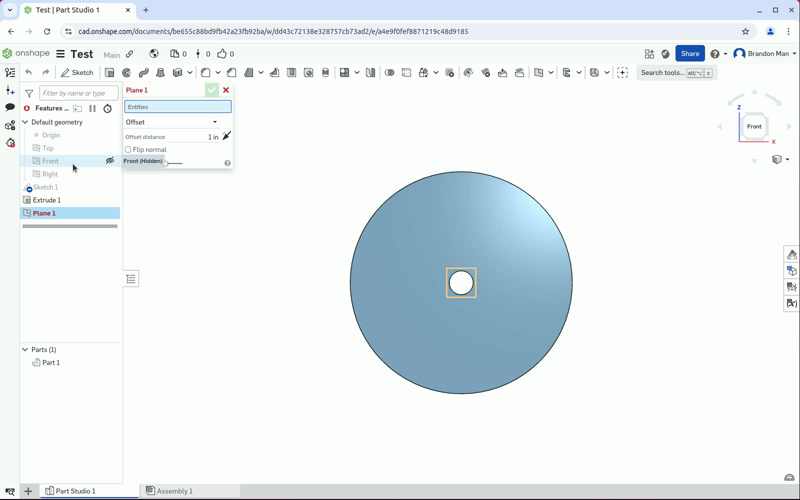
click(73, 163)
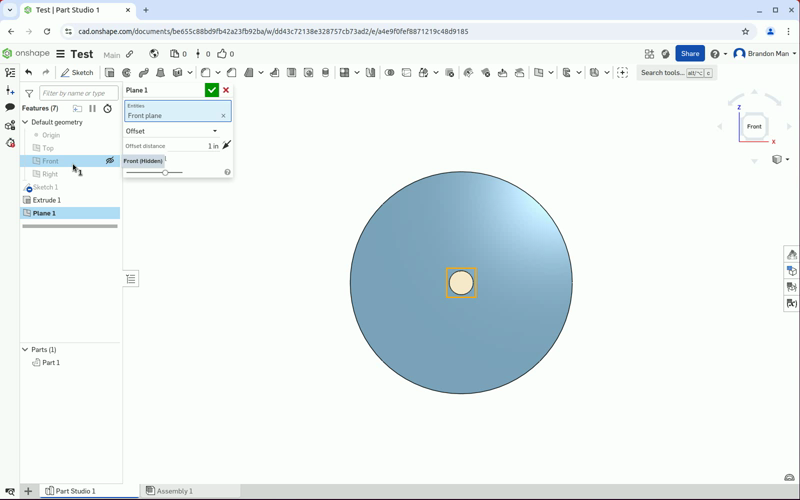
key(tab, 2)
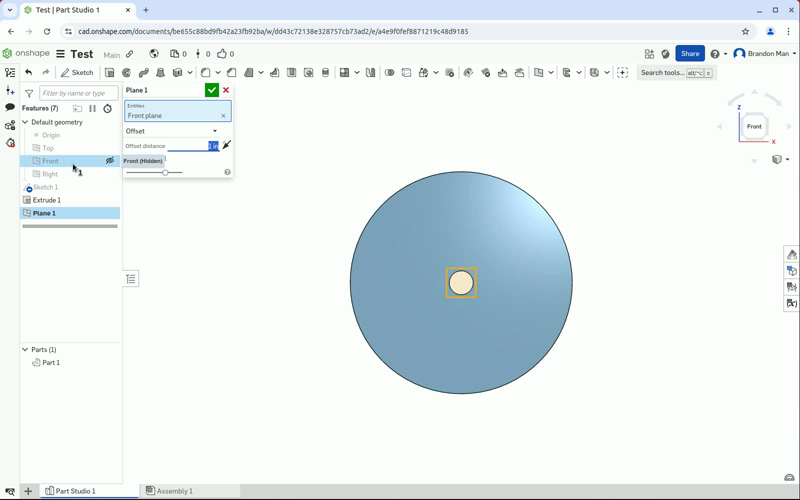
text(5.792)
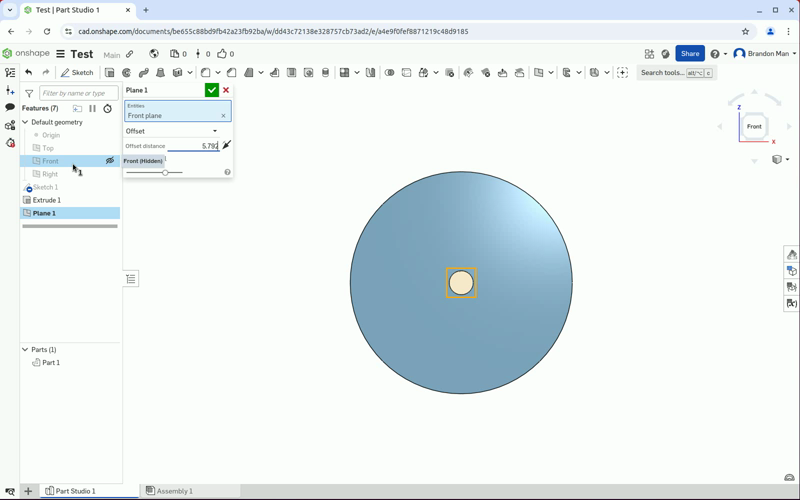
key(enter, 2)
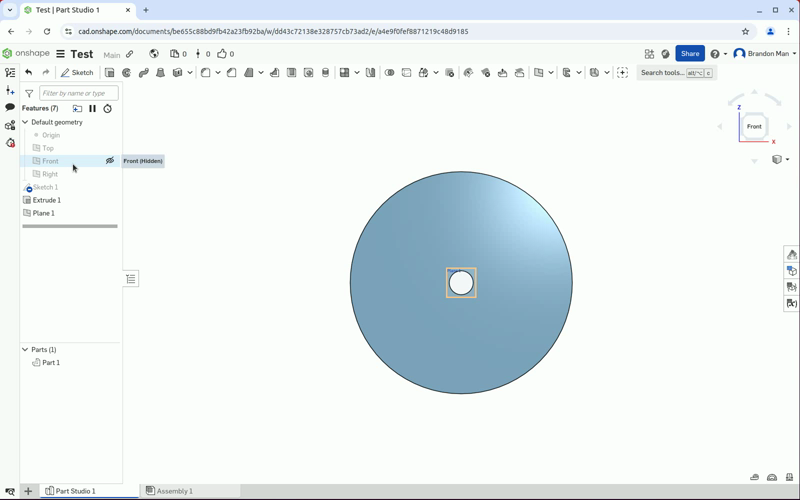
key(shift+s)
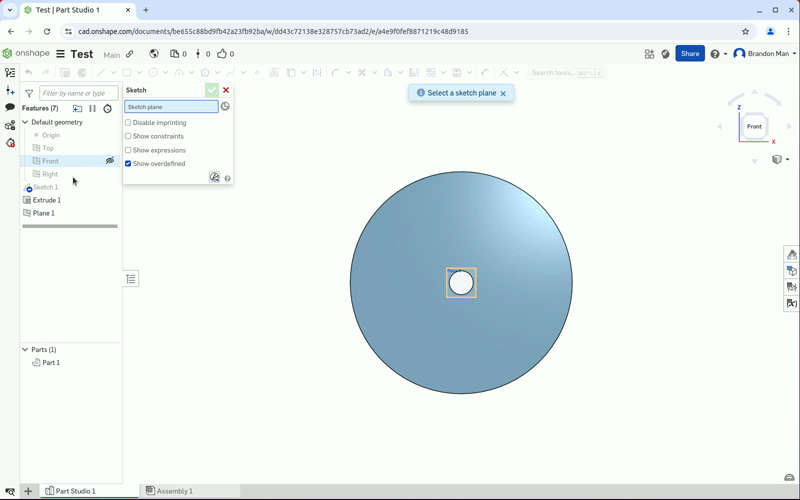
mouse_move(73, 215)
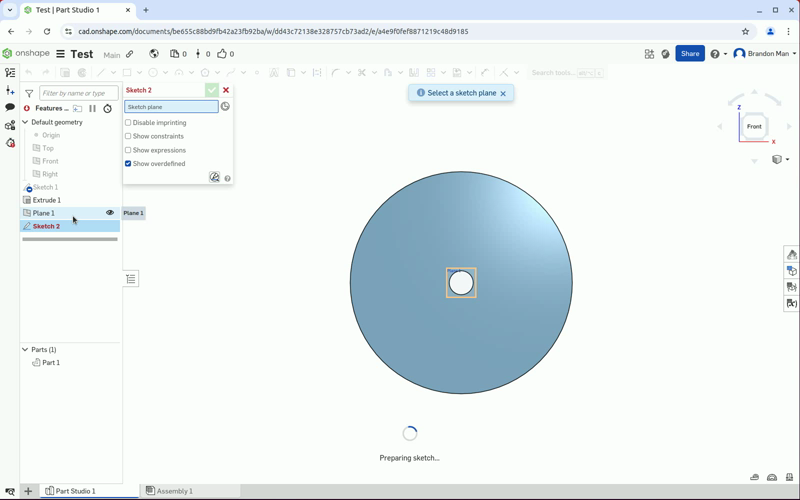
click(73, 215)
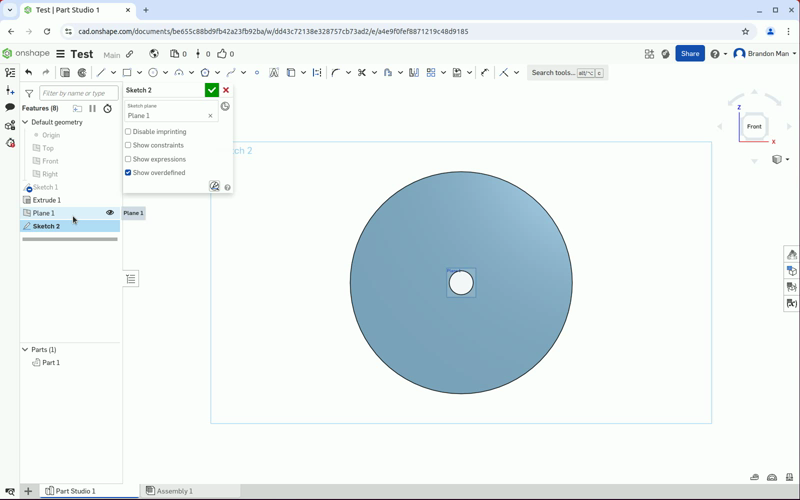
mouse_move(73, 352)
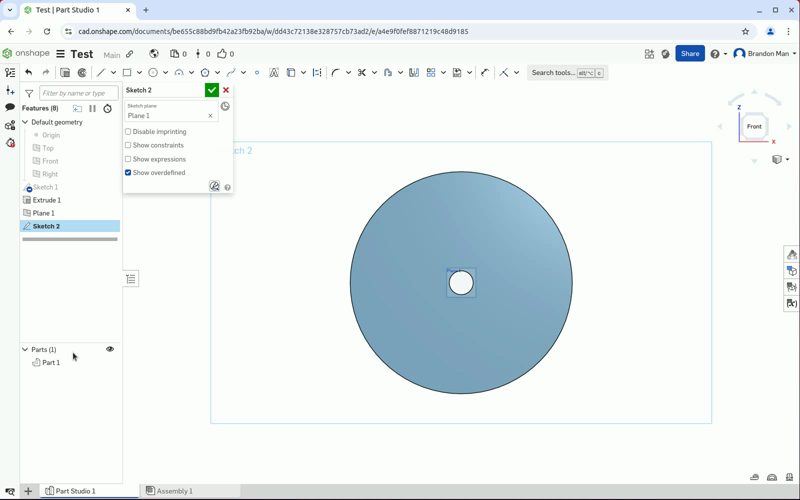
key(y)
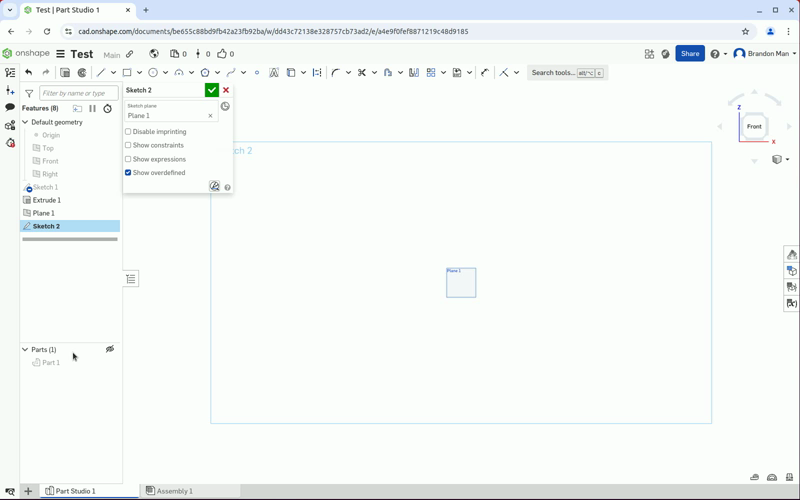
key(c)
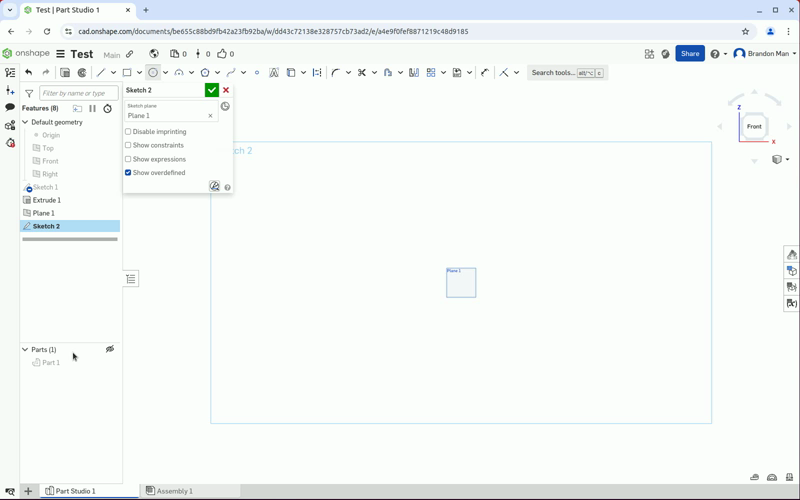
key_down(shift)
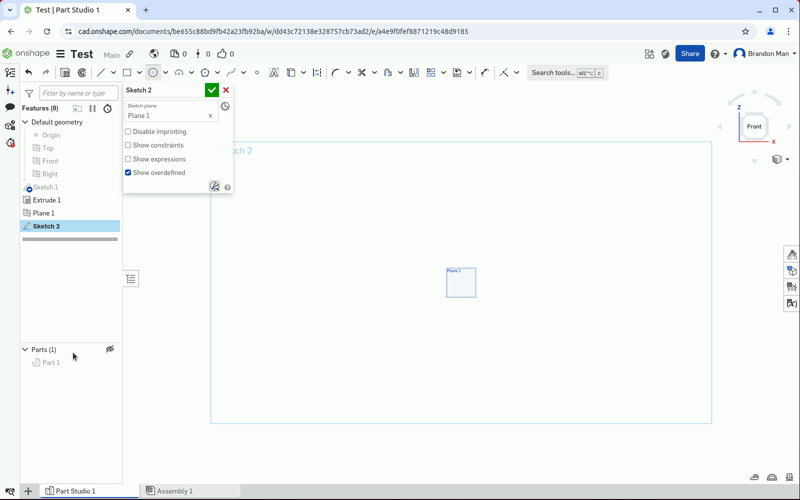
mouse_move(461, 282)
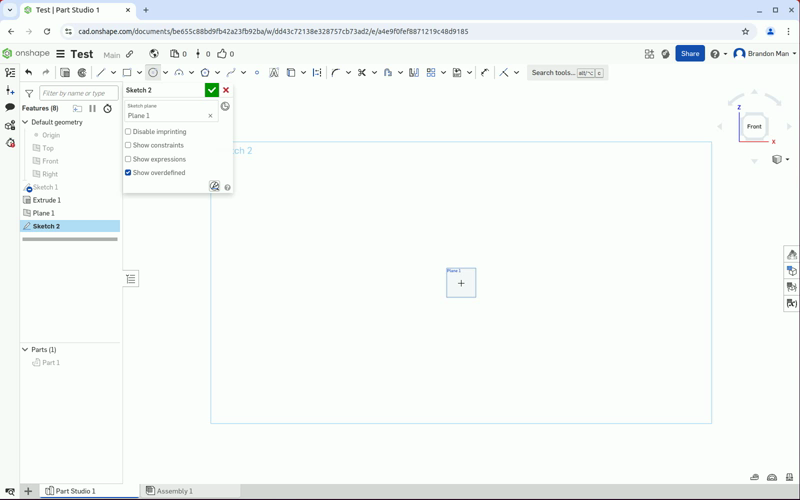
click(461, 282)
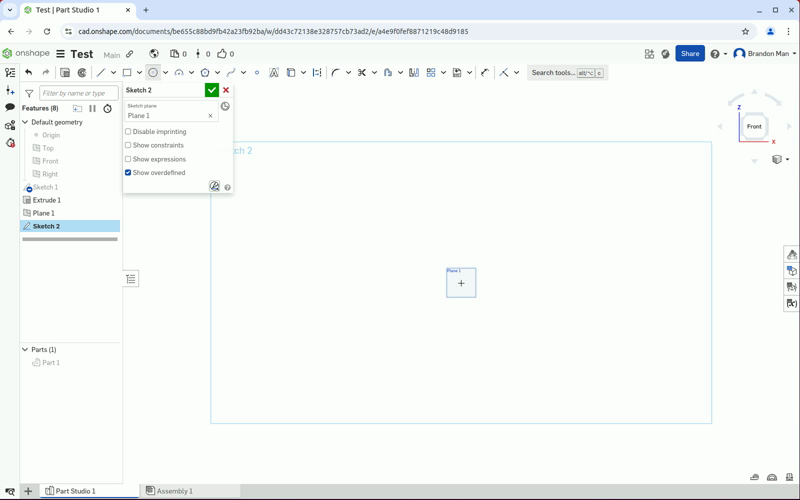
key_up(shift)
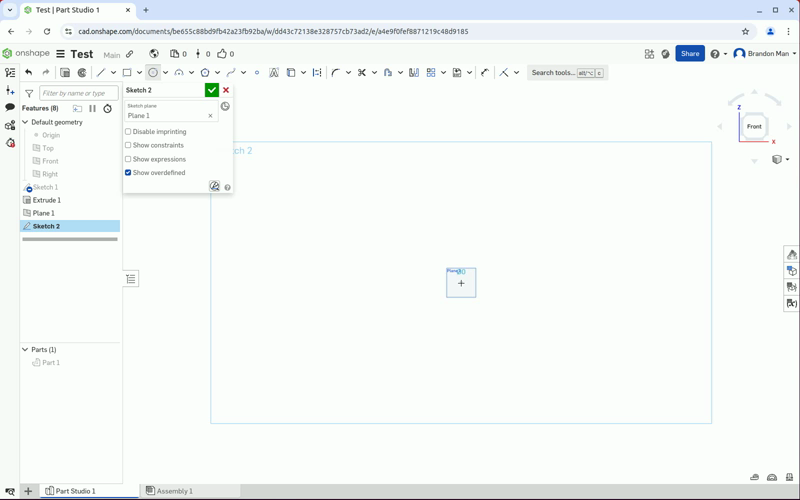
mouse_move(480, 282)
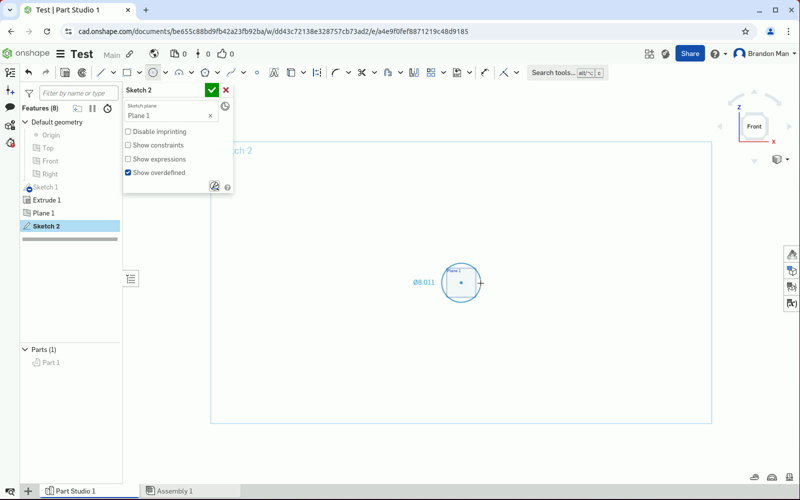
click(480, 282)
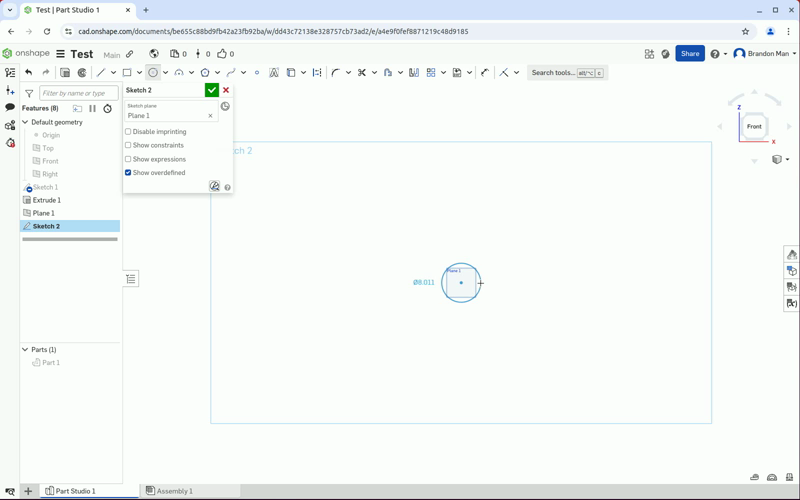
key(esc)
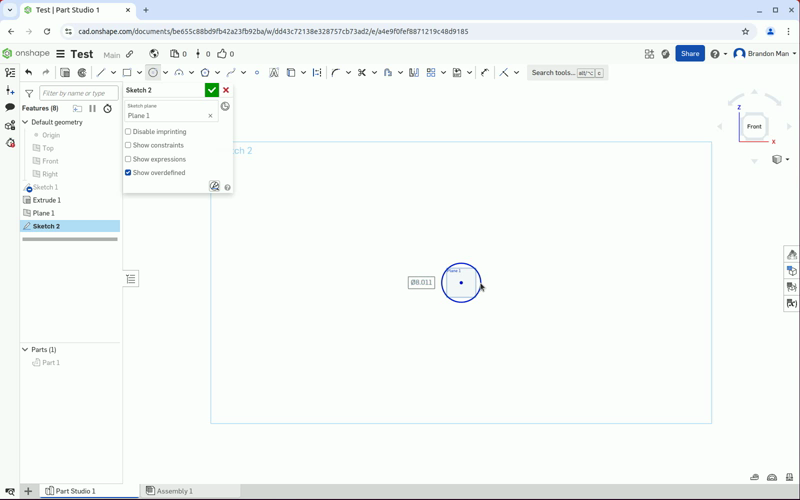
key(c)
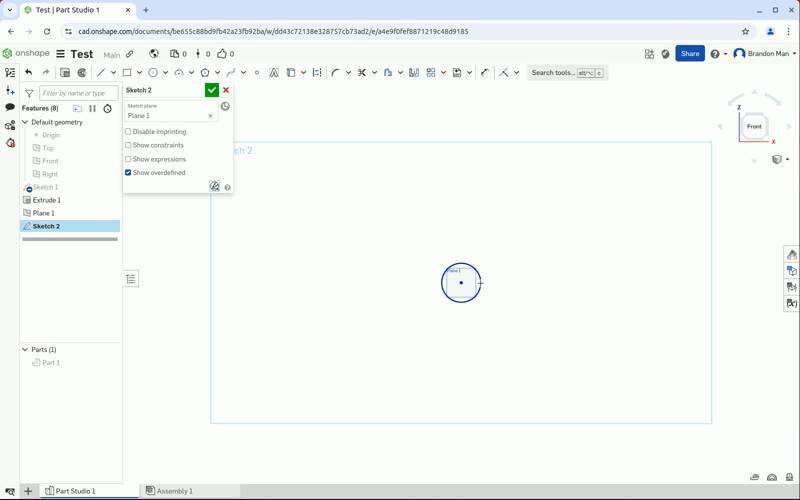
key_down(shift)
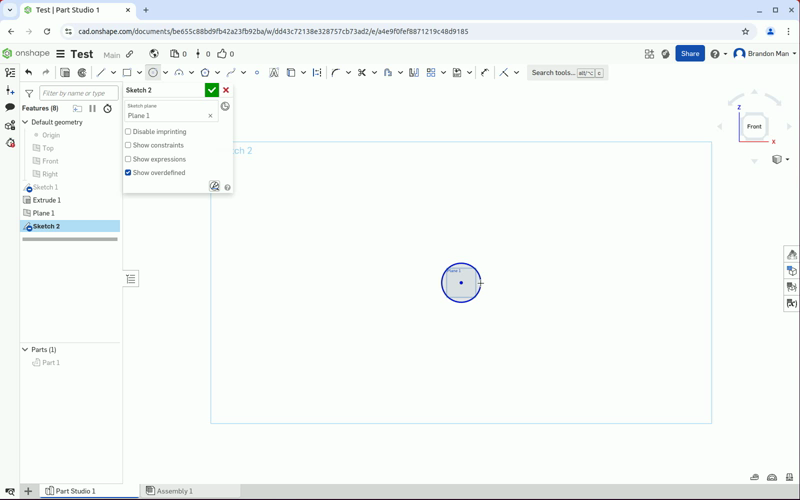
mouse_move(461, 282)
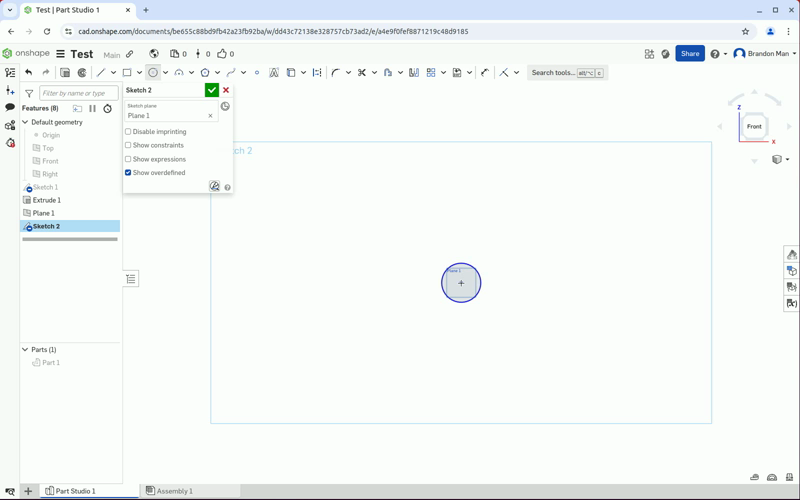
click(461, 282)
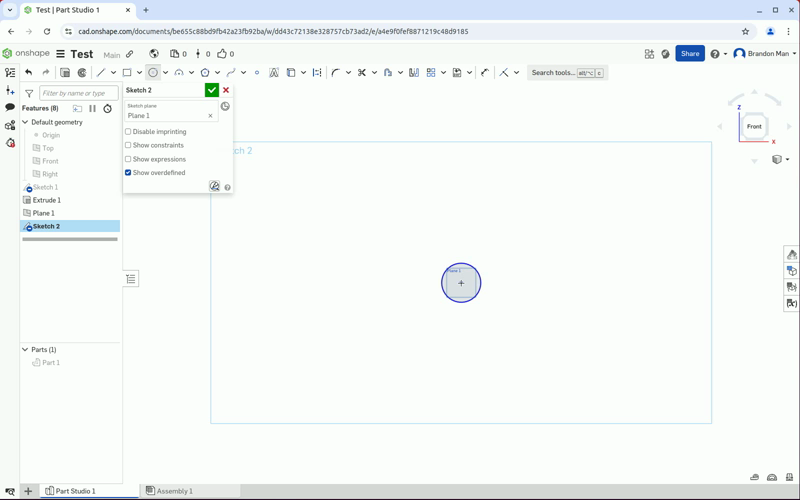
key_up(shift)
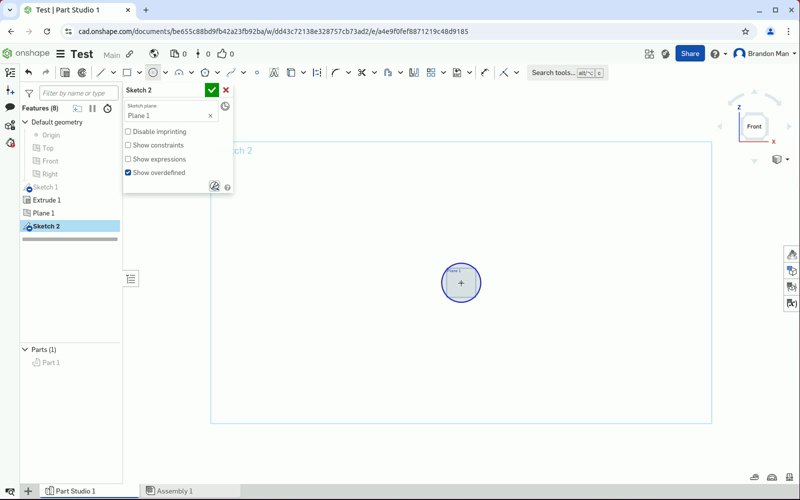
mouse_move(473, 282)
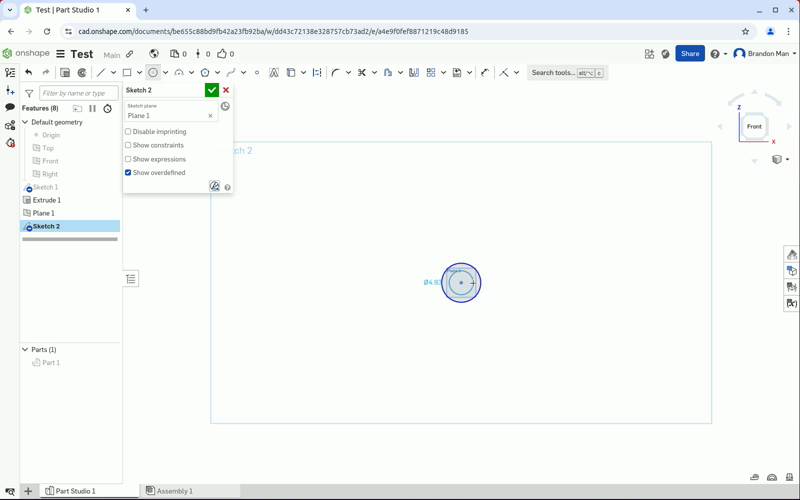
click(473, 282)
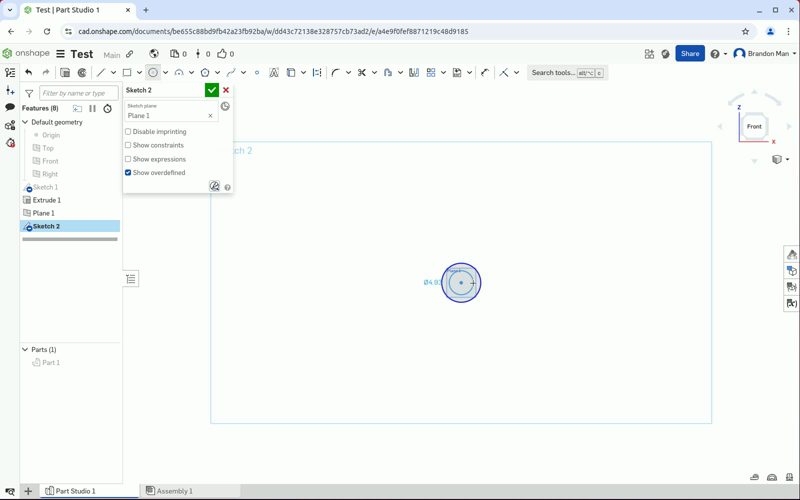
key(esc)
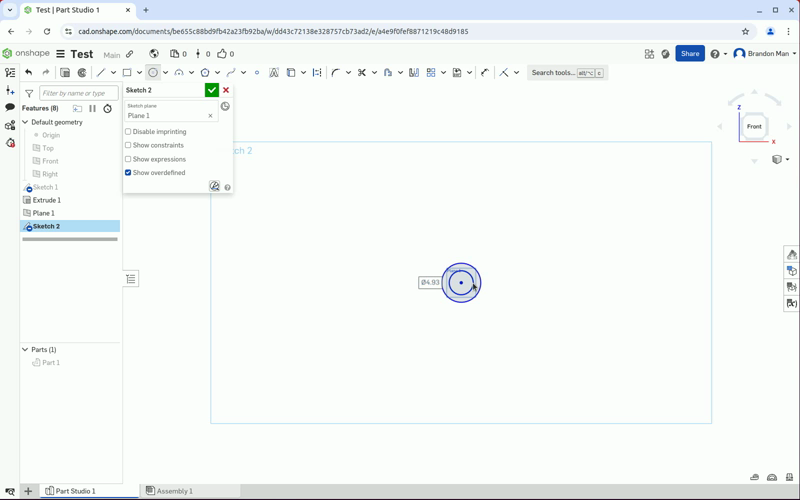
mouse_move(472, 271)
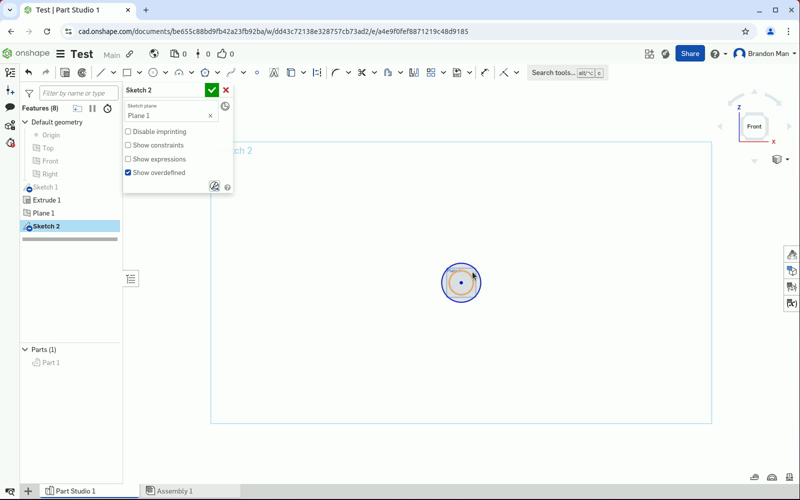
scroll(6)
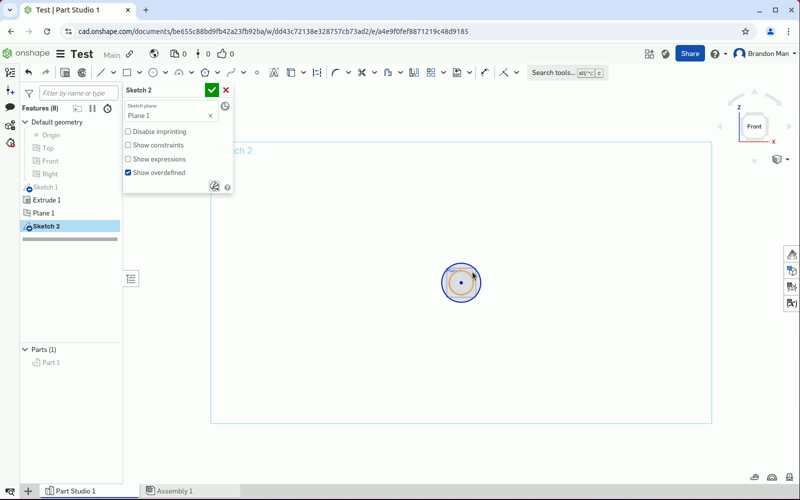
scroll(6)
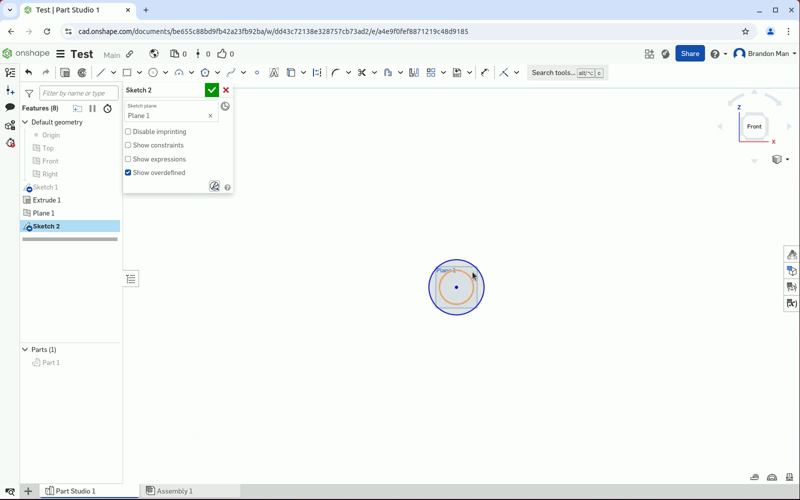
scroll(6)
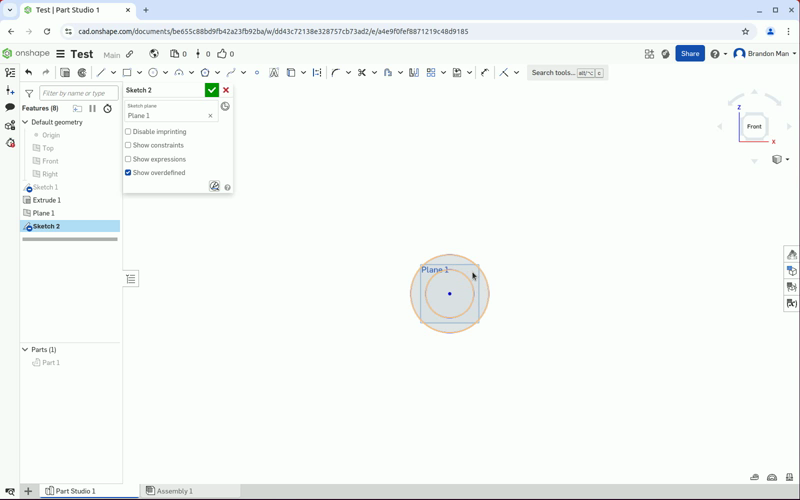
scroll(6)
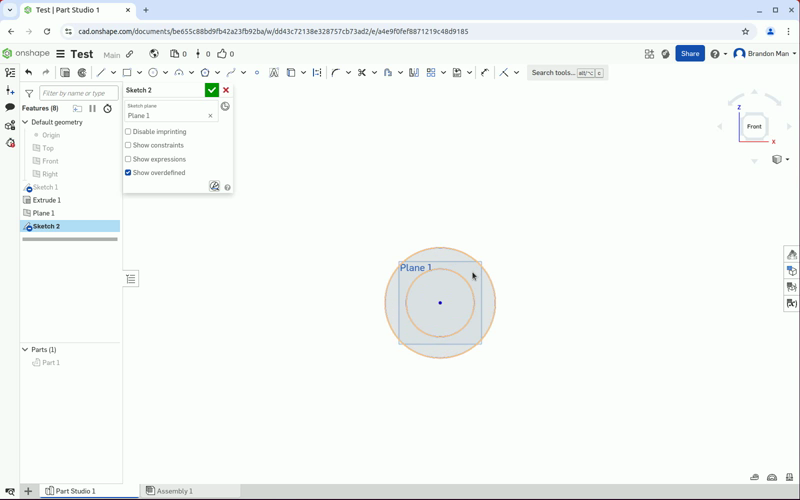
scroll(6)
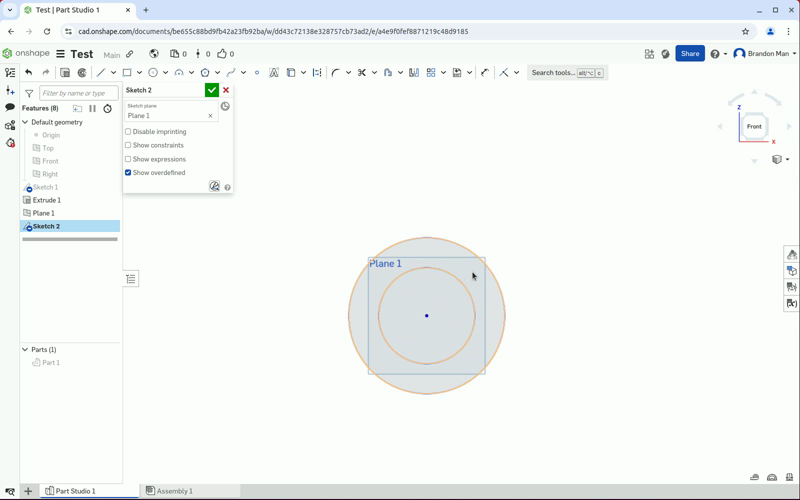
scroll(6)
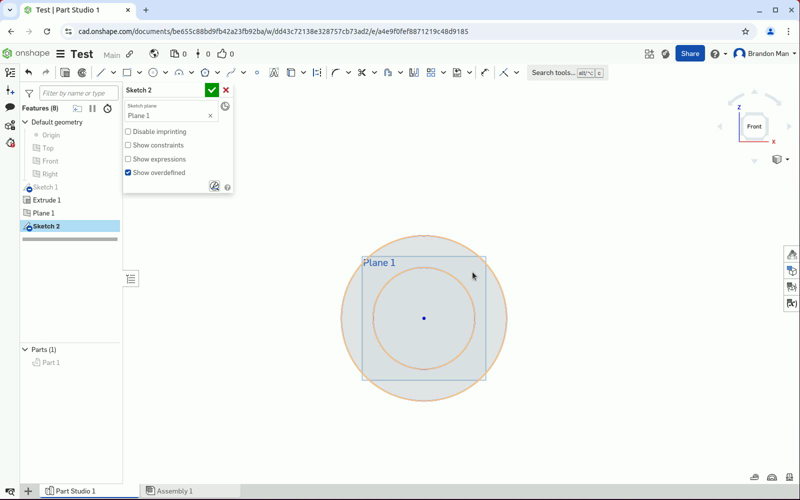
scroll(6)
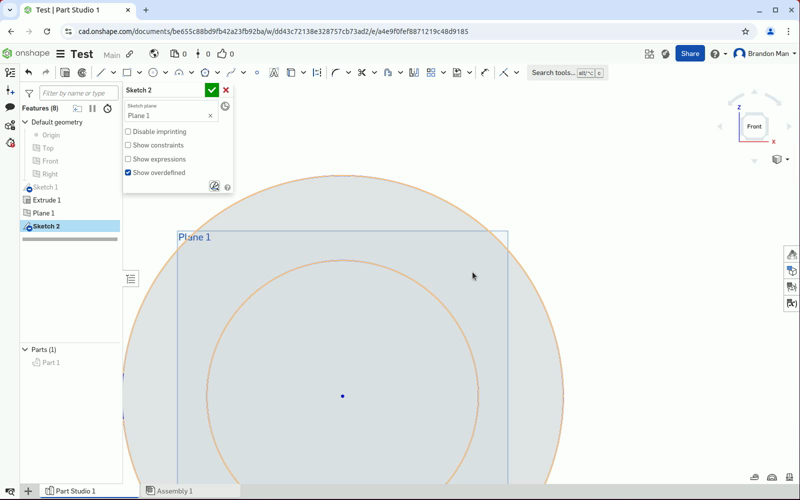
click(472, 271)
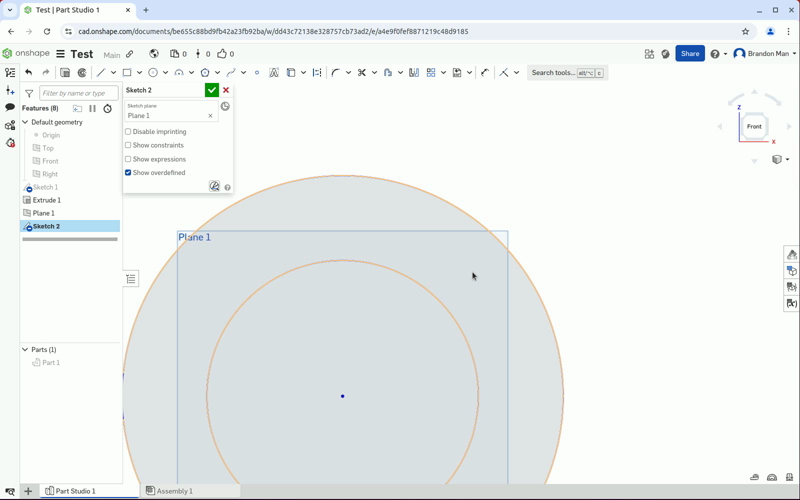
scroll(-6)
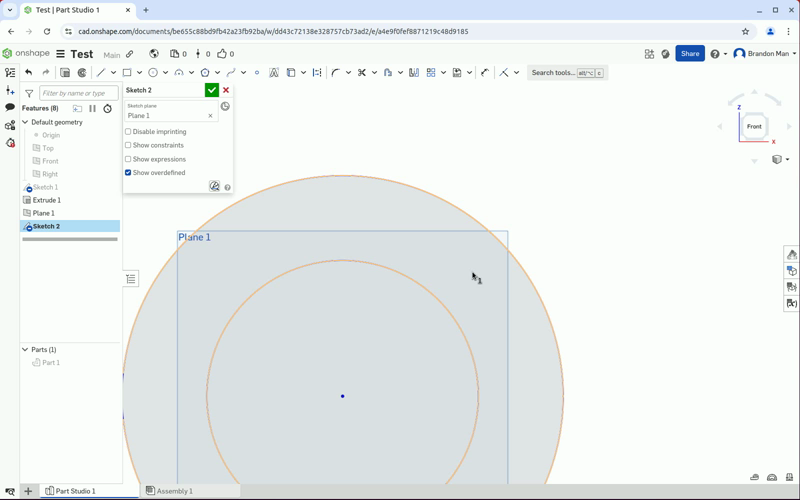
scroll(-6)
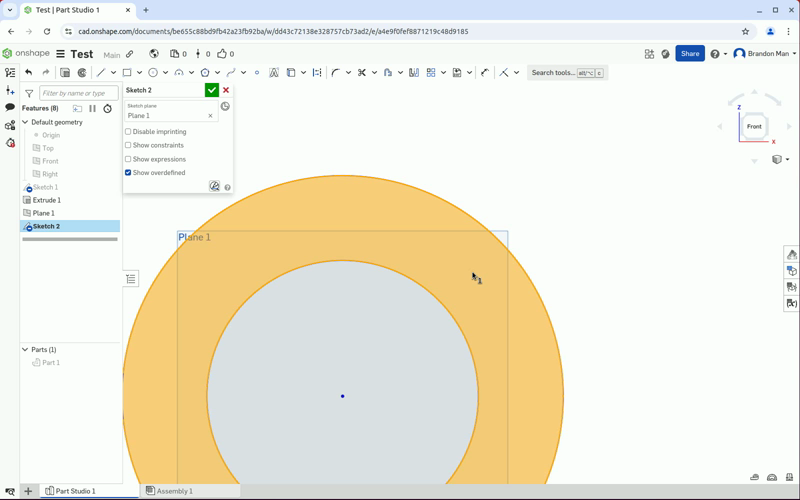
scroll(-6)
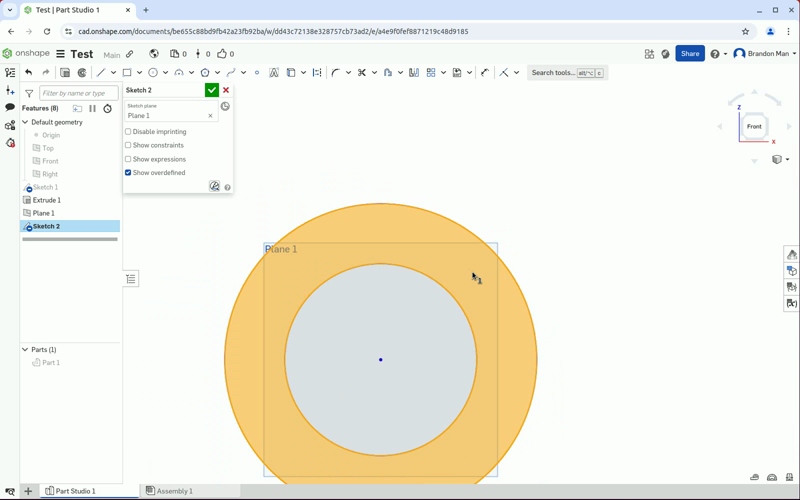
scroll(-6)
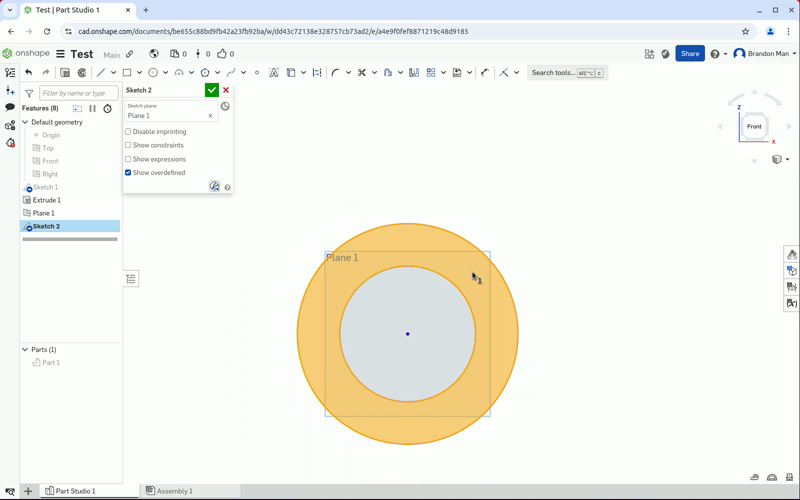
scroll(-6)
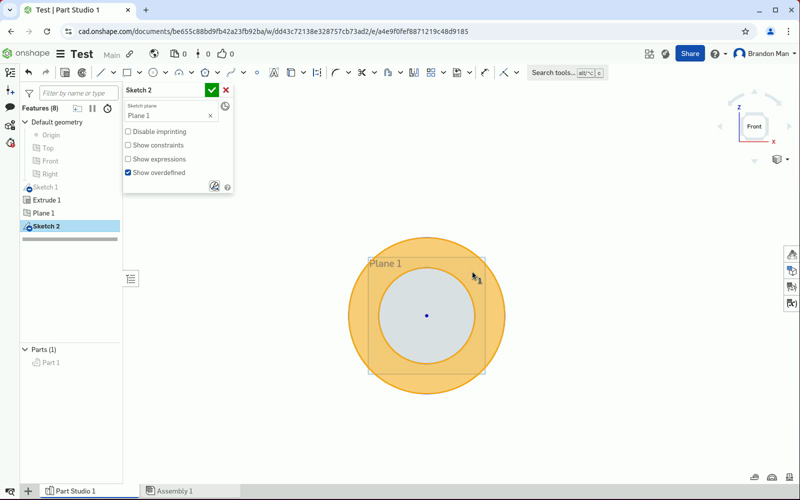
scroll(-6)
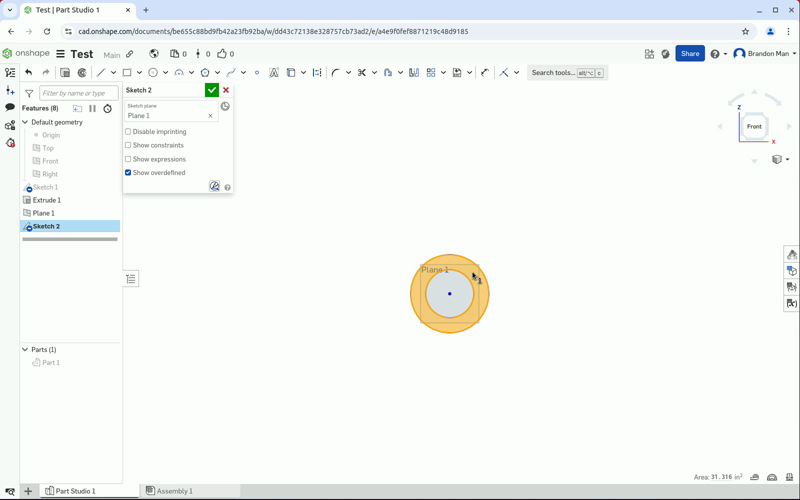
scroll(-6)
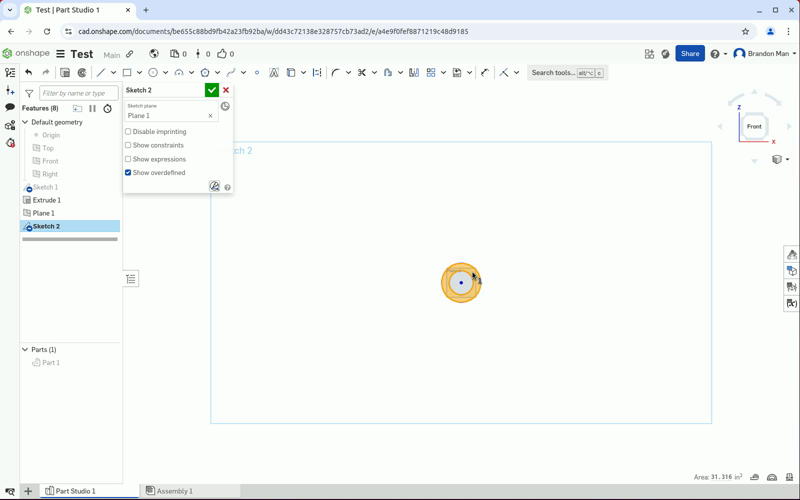
mouse_move(73, 352)
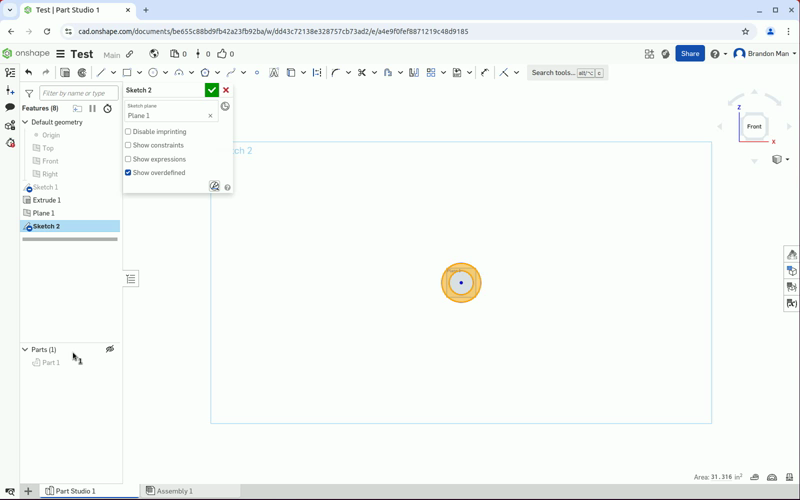
key(shift+y)
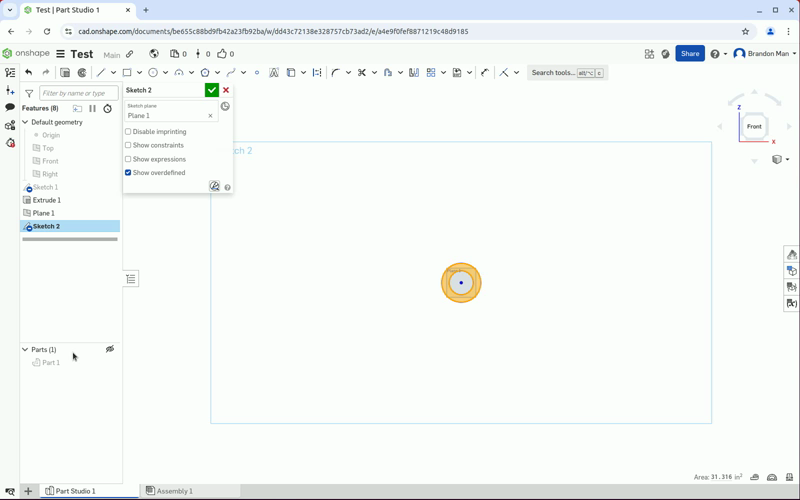
key(shift+e)
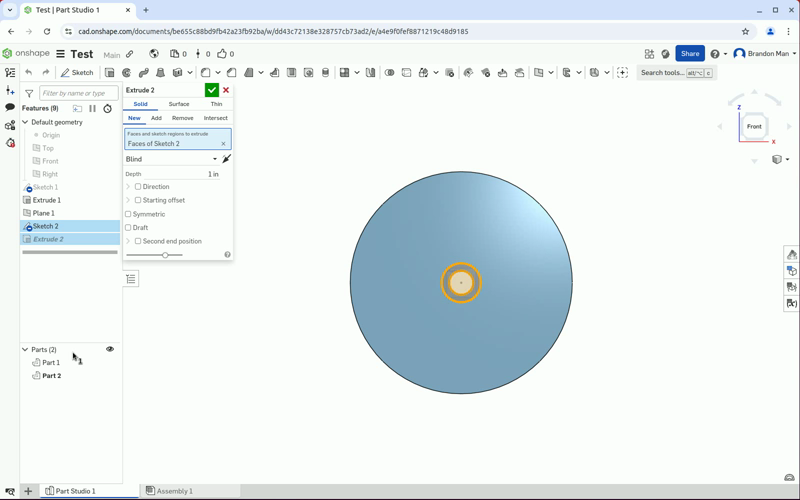
mouse_move(143, 106)
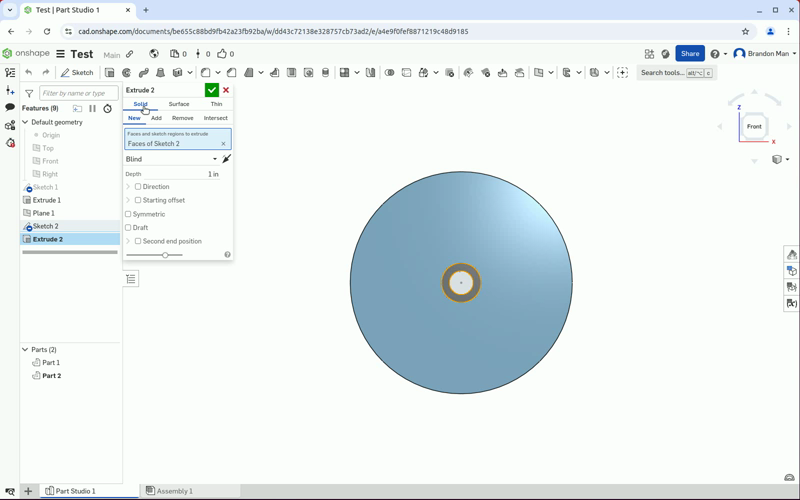
click(143, 106)
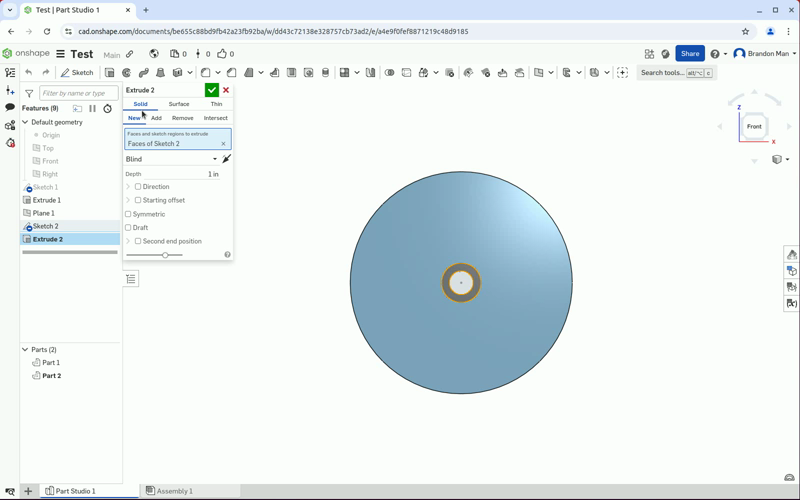
mouse_move(137, 120)
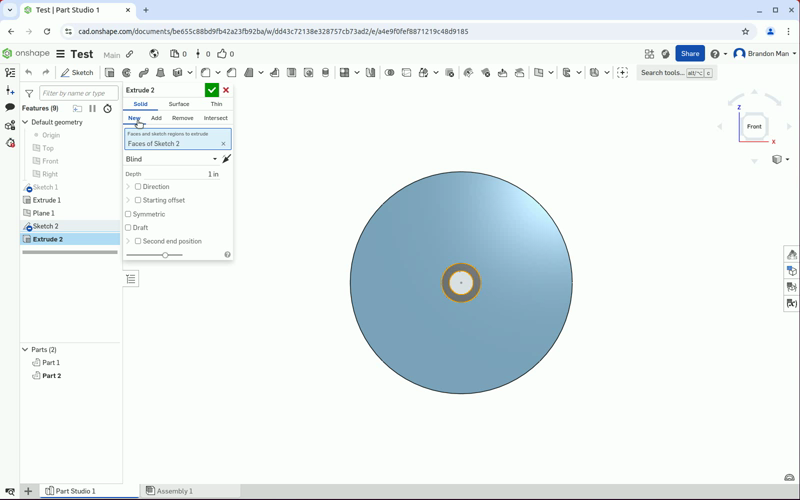
click(137, 120)
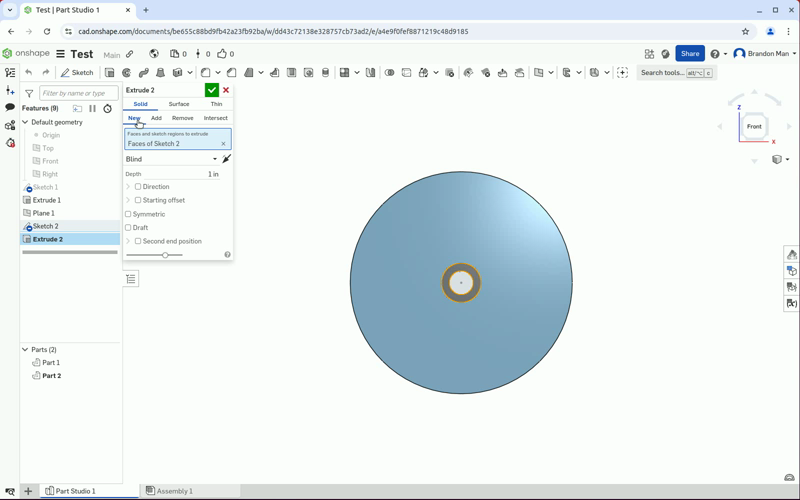
key(tab, 4)
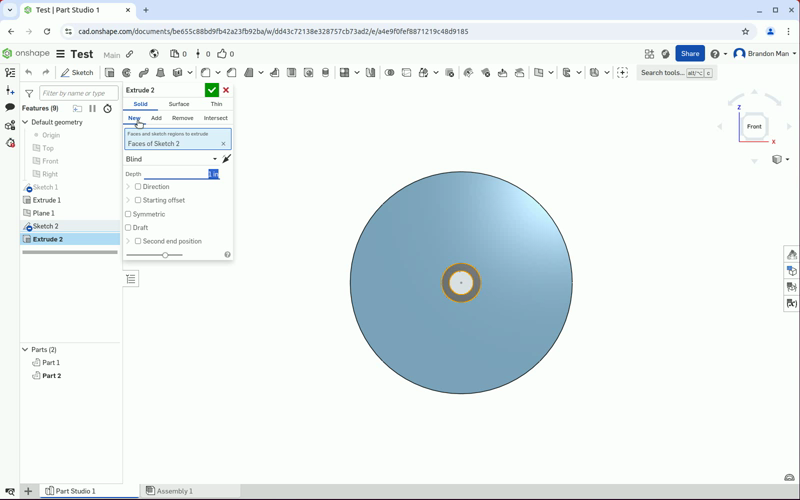
text(1.926)
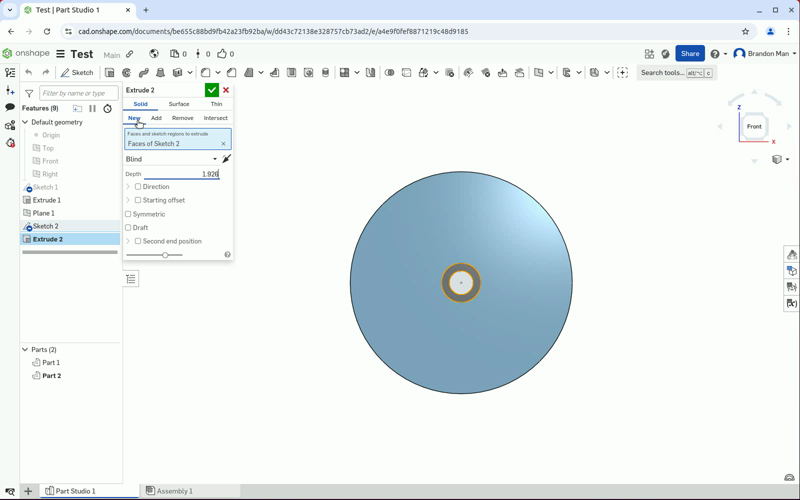
key(enter)
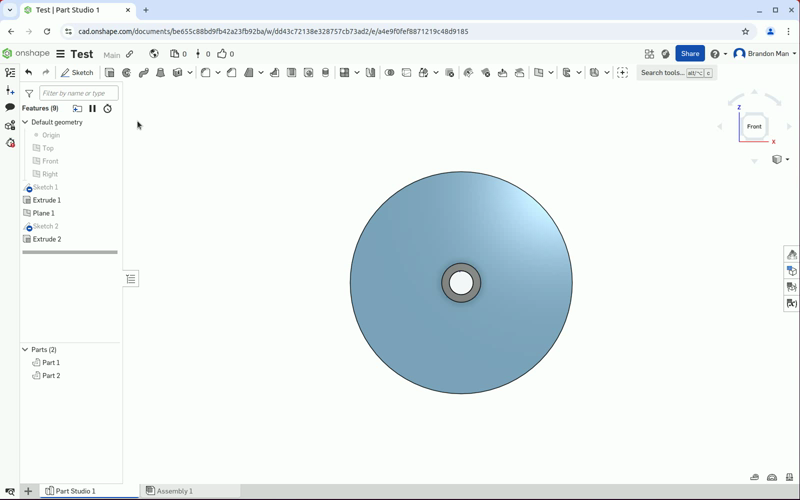
key(shift+h)
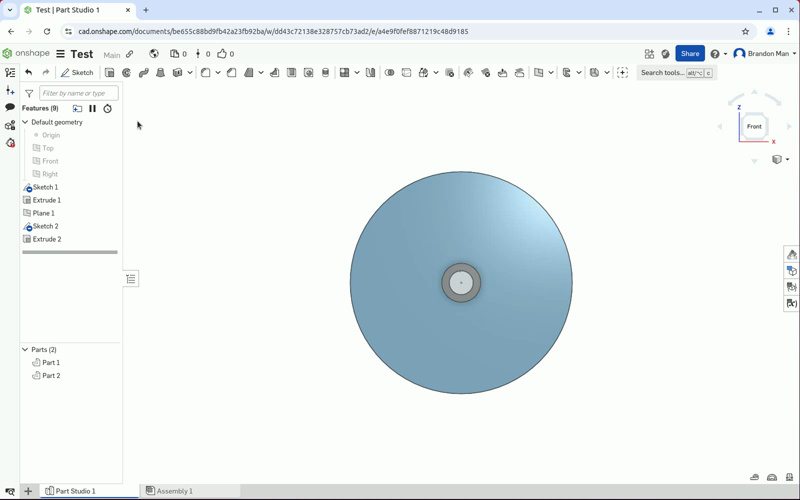
key(shift+h)
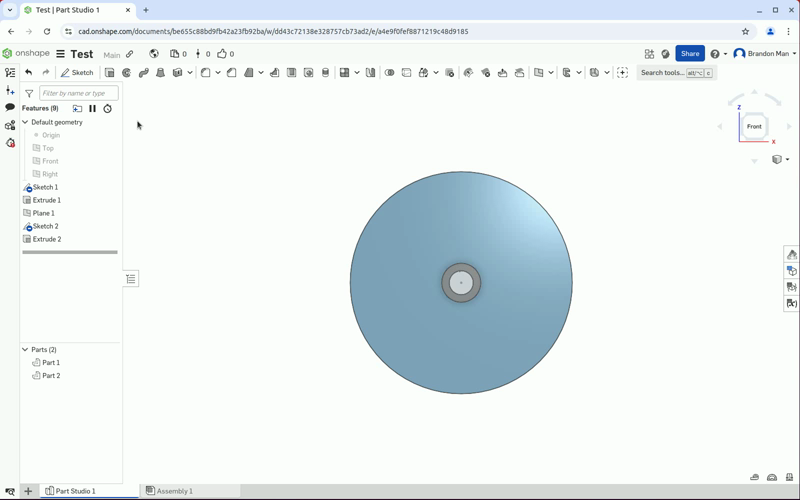
key(shift+7)
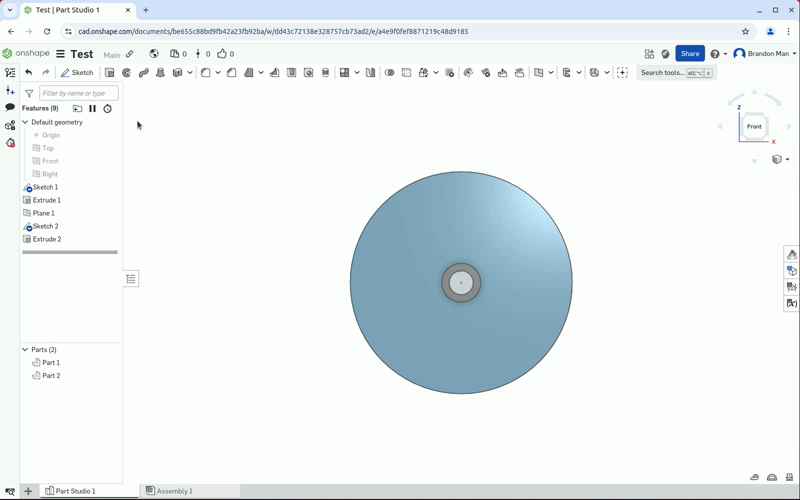
key(left, 2)
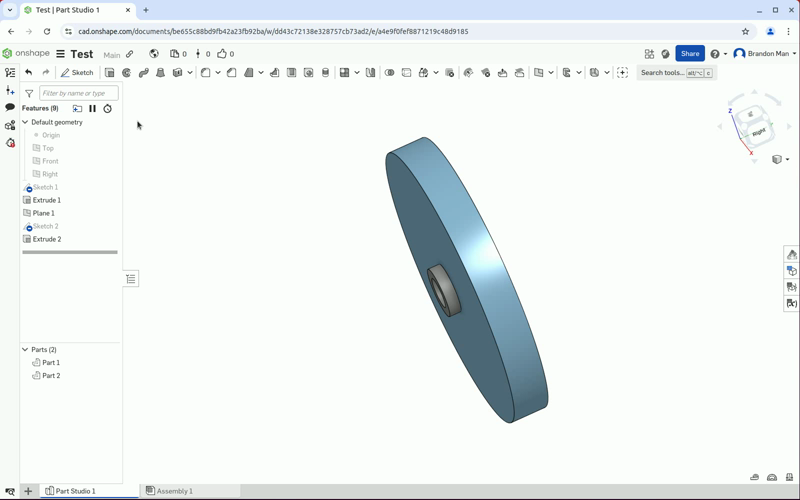
key(down, 2)
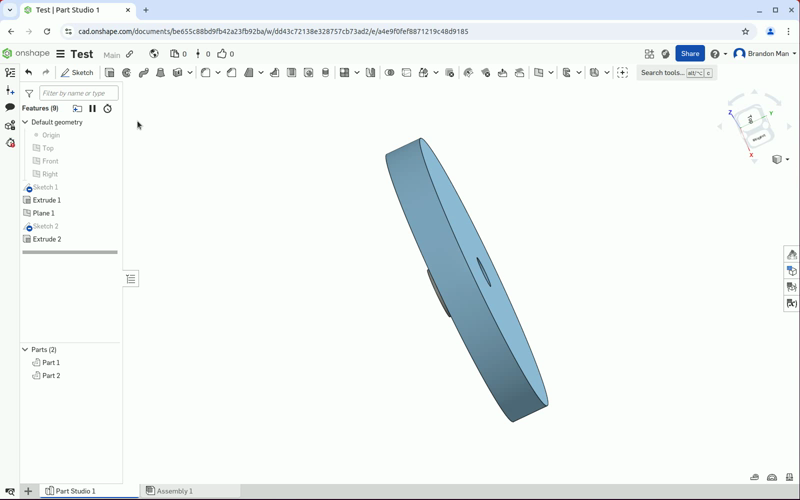
key(up, 2)
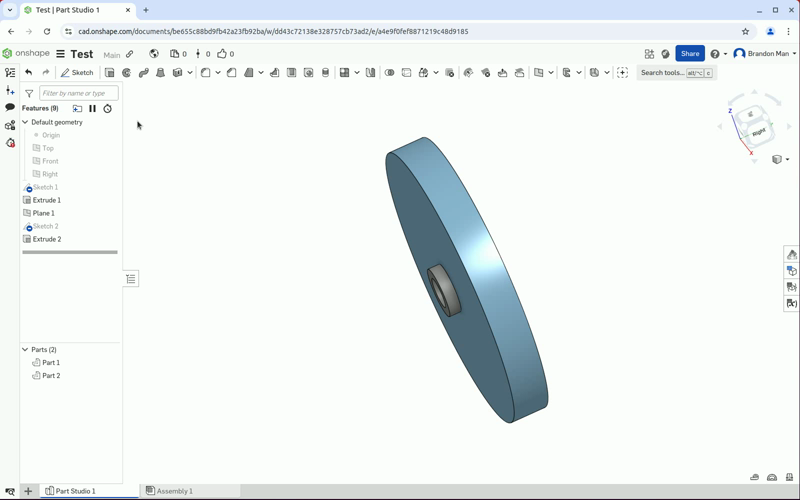
key(right, 2)
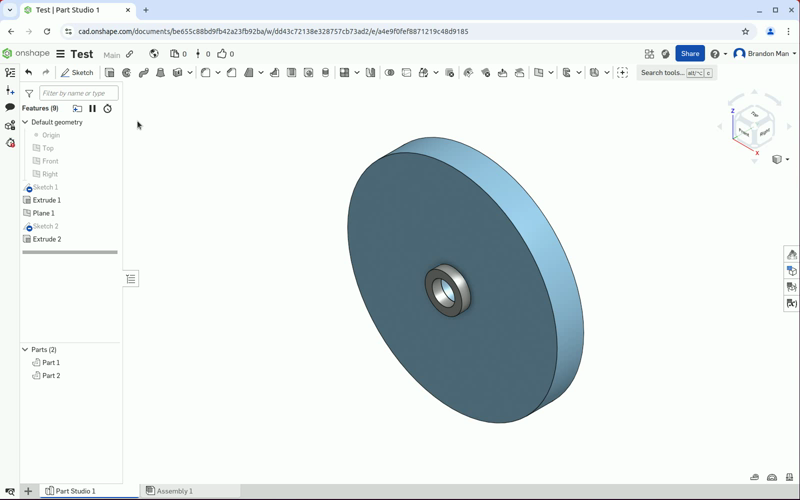
mouse_move(73, 189)
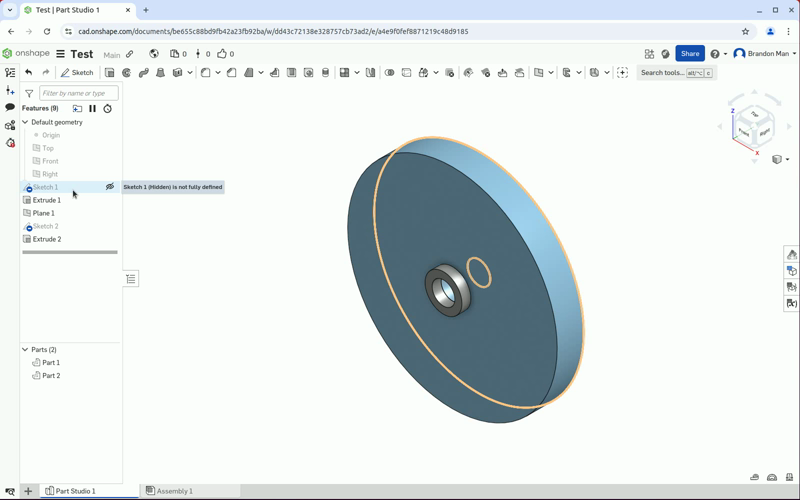
click(73, 189)